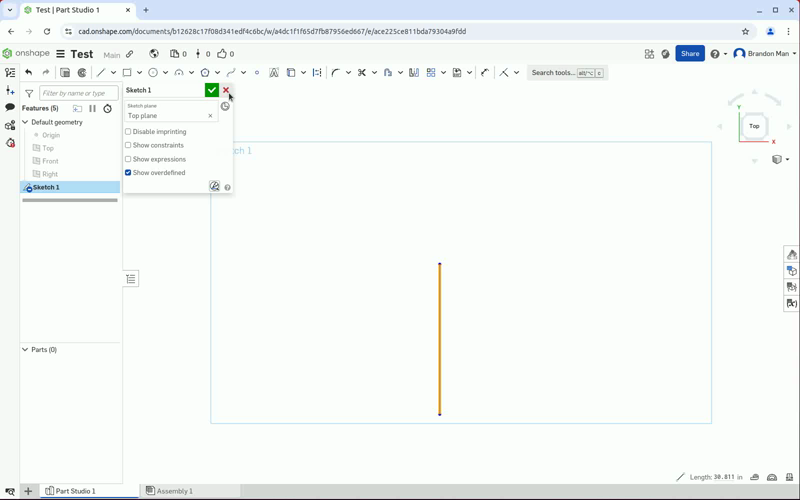
key(shift+h)
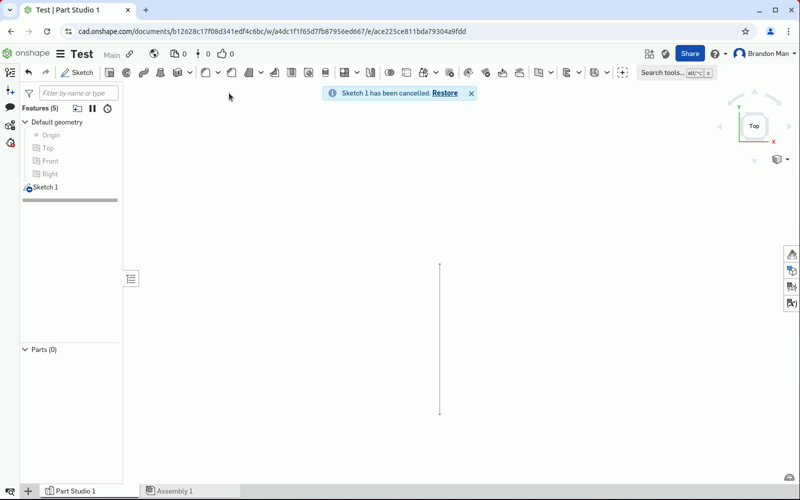
mouse_move(73, 352)
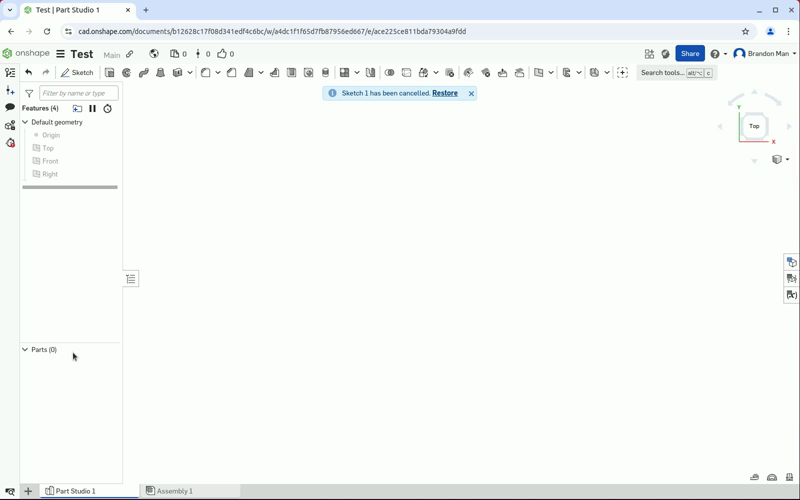
key(y)
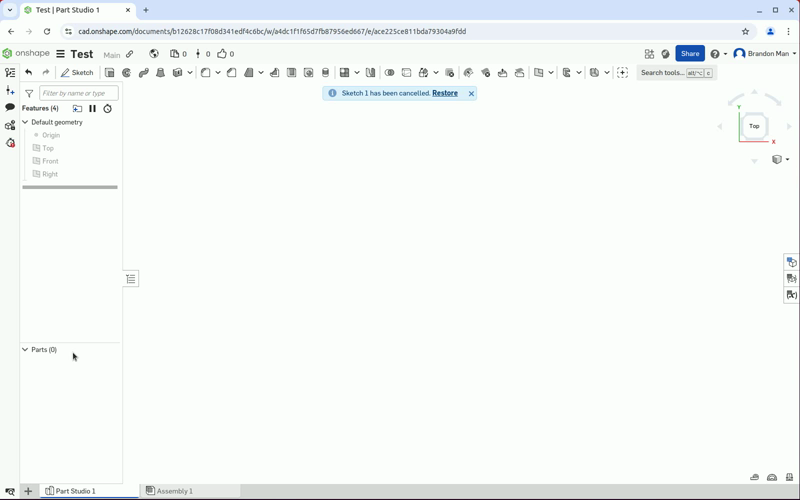
key(shift+p)
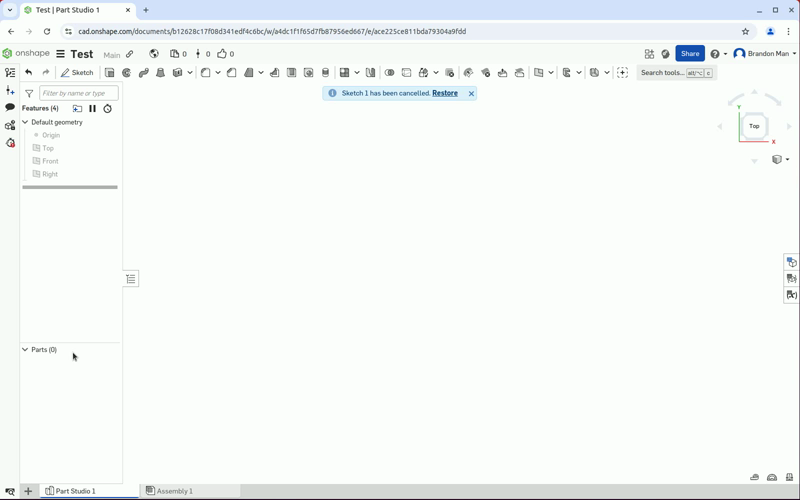
key(space)
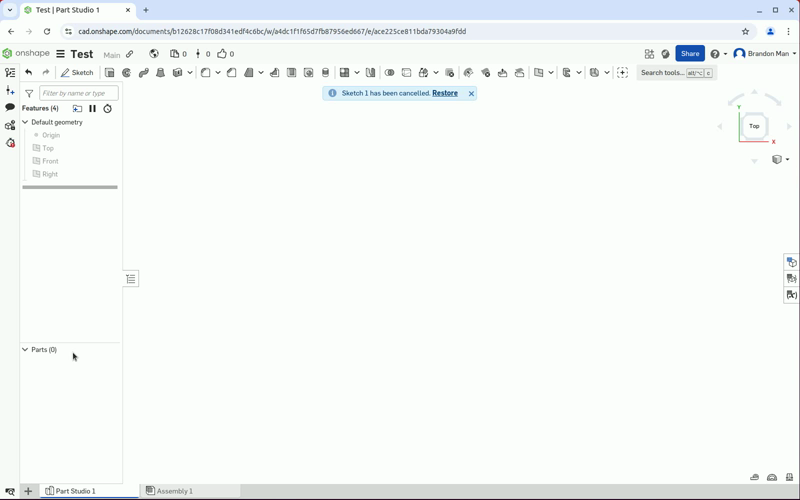
key_down(shift)
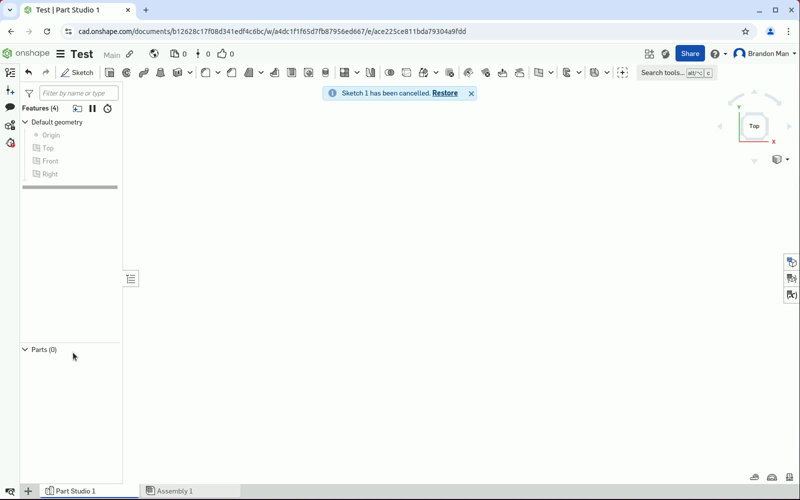
key(up)
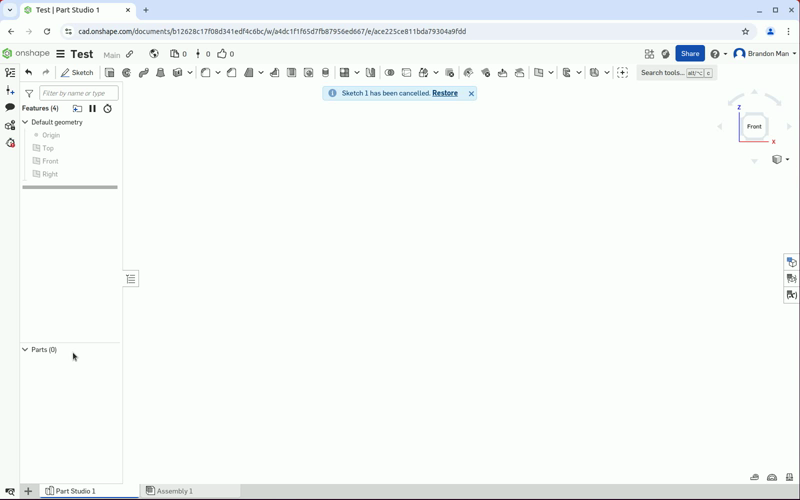
key_up(shift)
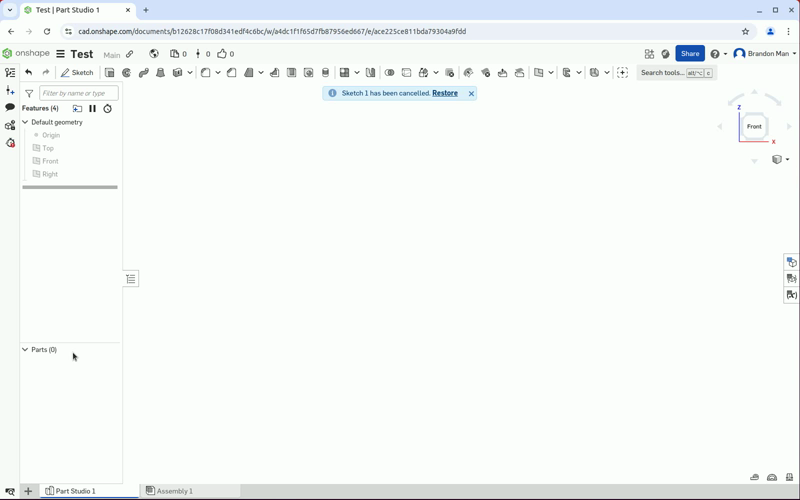
mouse_move(73, 352)
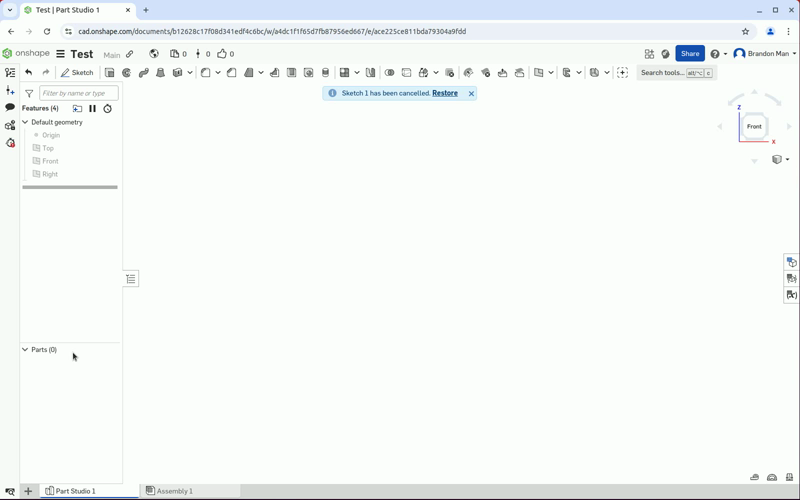
key(shift+y)
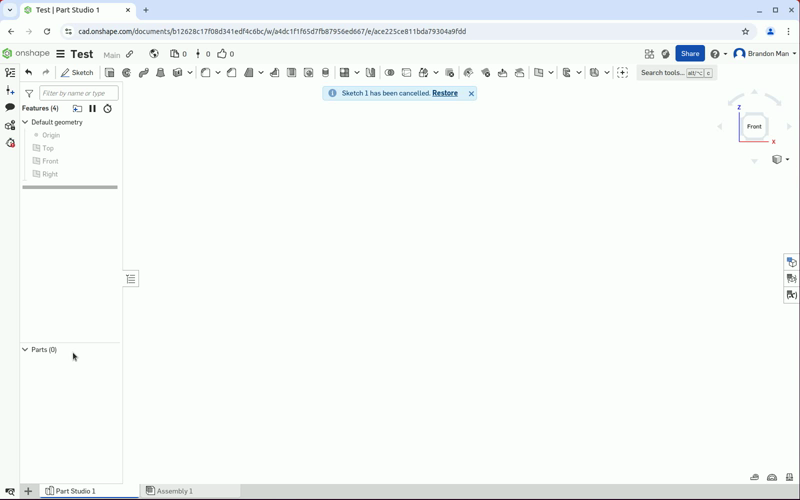
key(shift+s)
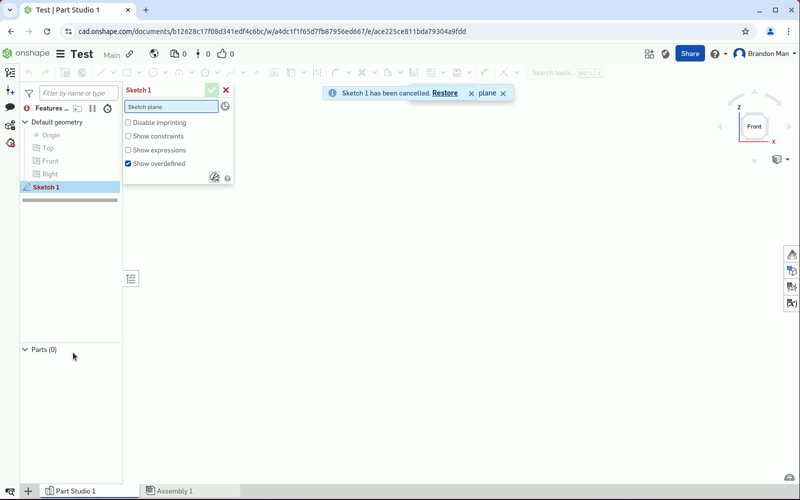
mouse_move(73, 163)
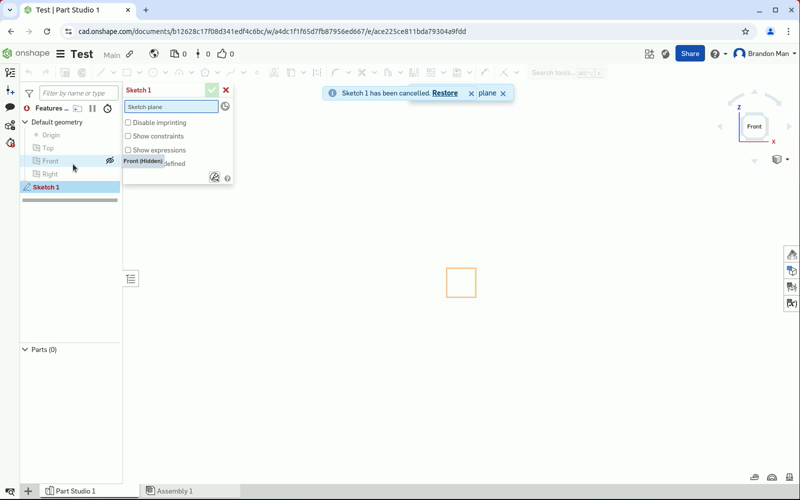
click(73, 163)
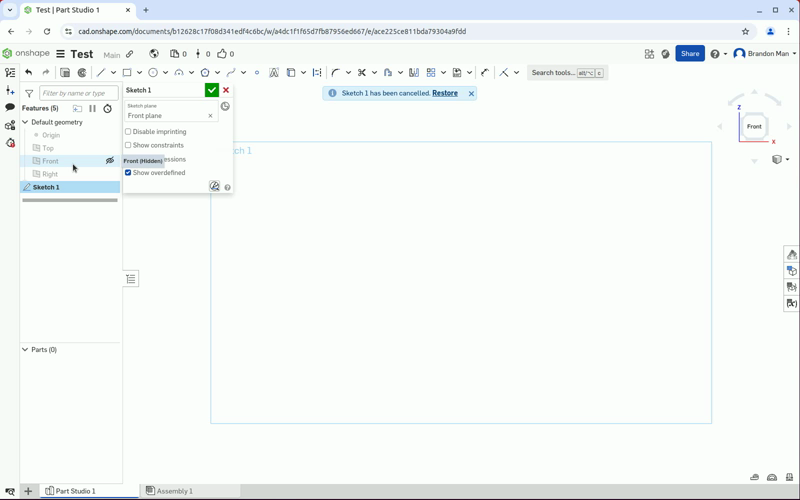
mouse_move(73, 352)
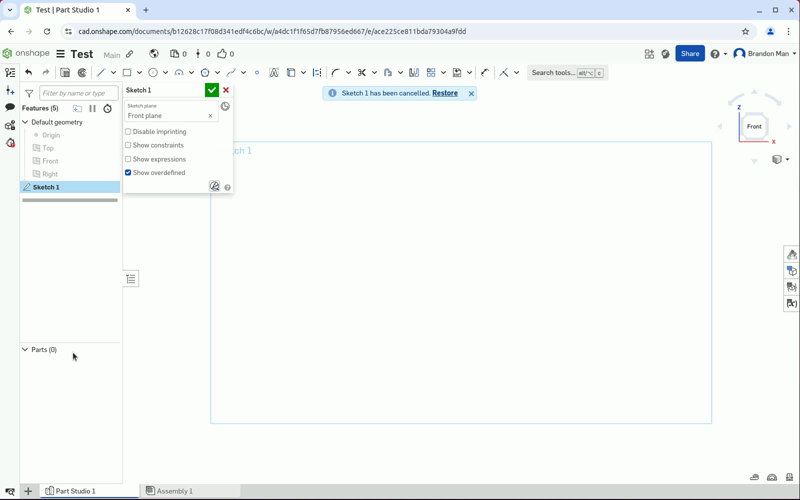
key(y)
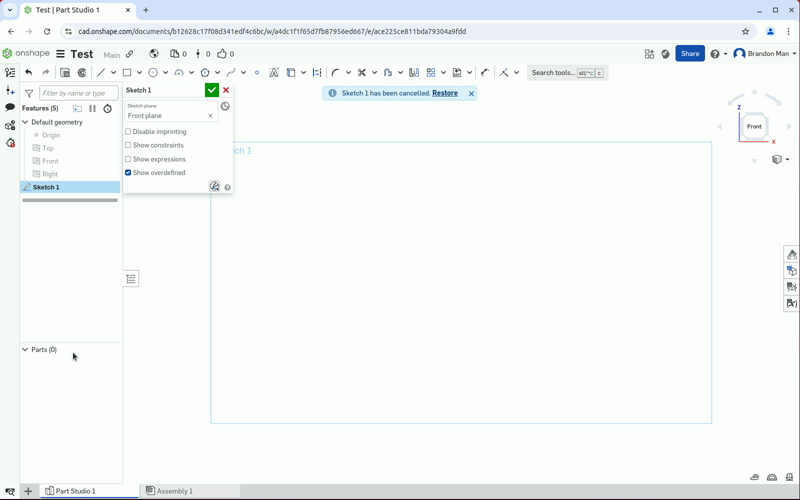
key(l)
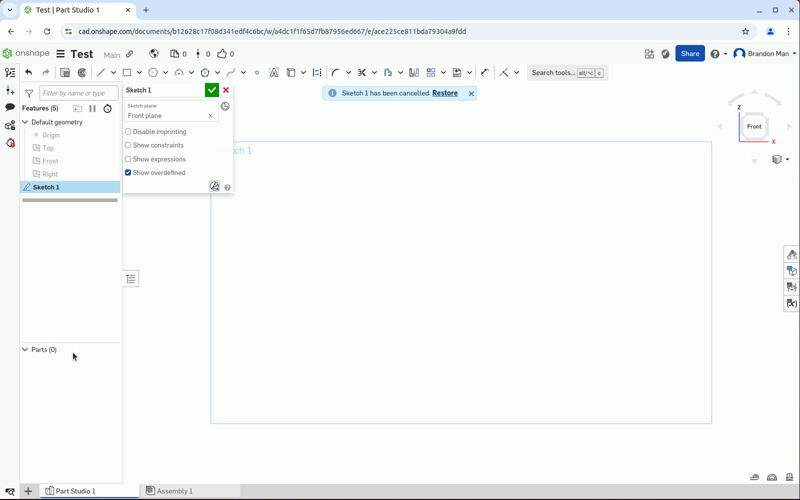
key_down(shift)
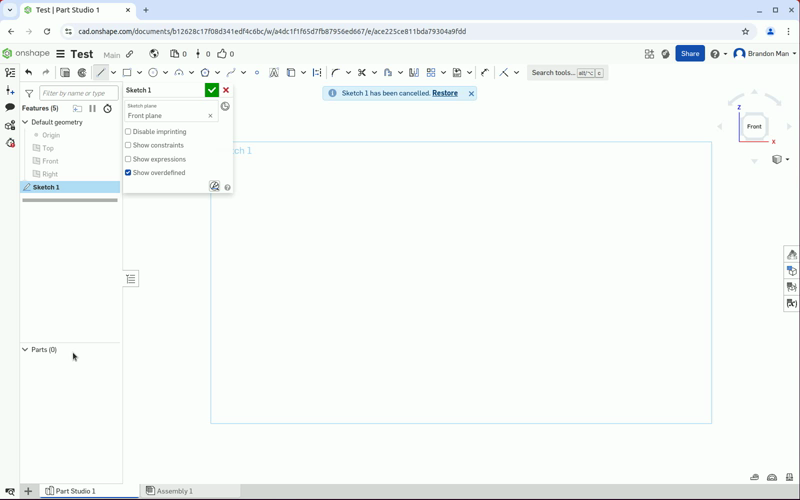
mouse_move(351, 264)
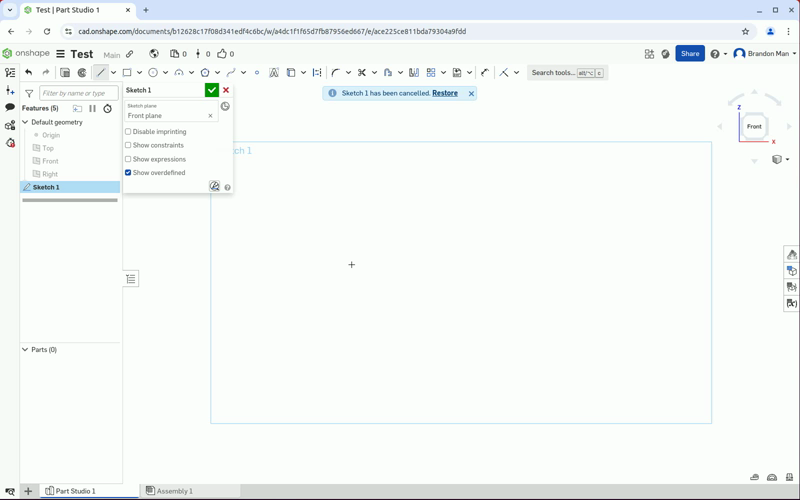
click(351, 264)
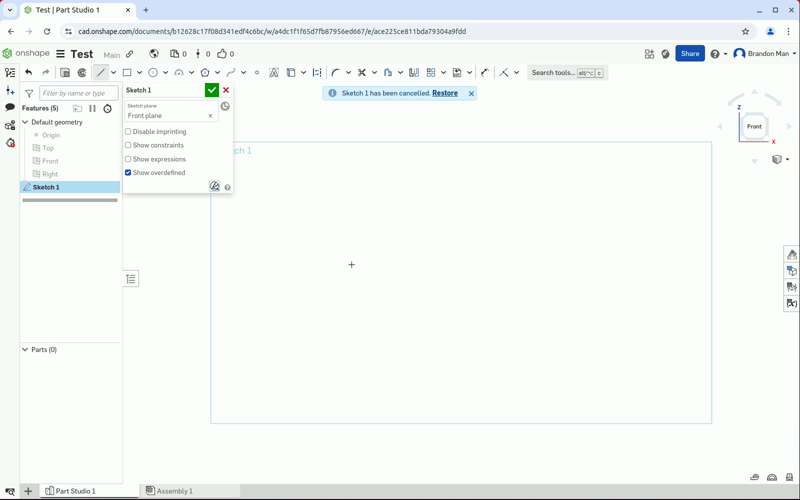
key_up(shift)
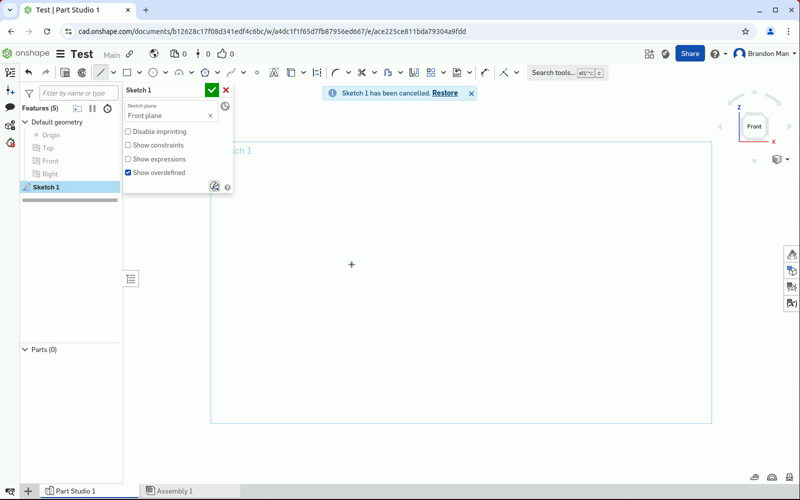
key_down(shift)
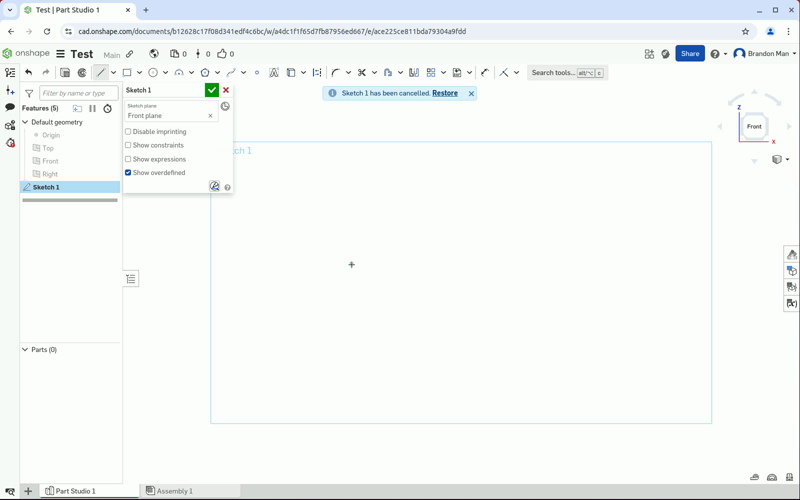
mouse_move(419, 264)
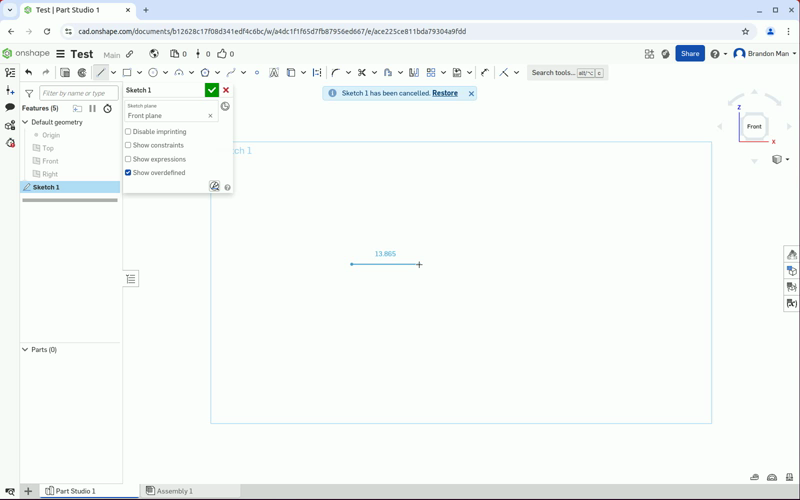
click(419, 264)
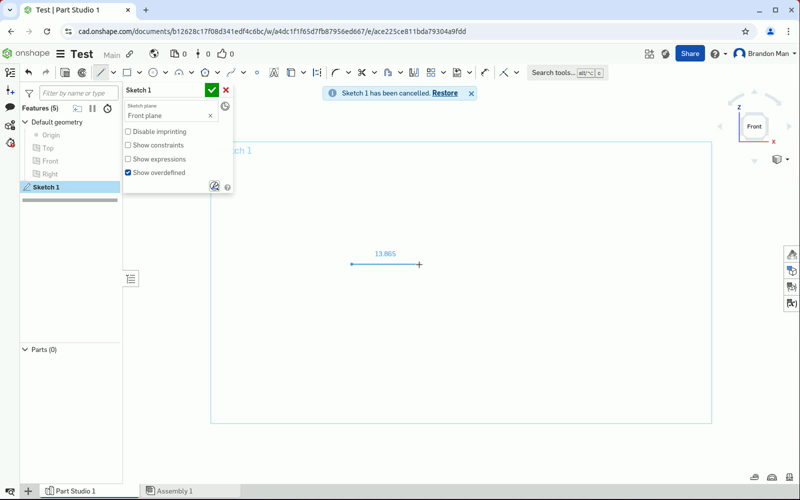
key_up(shift)
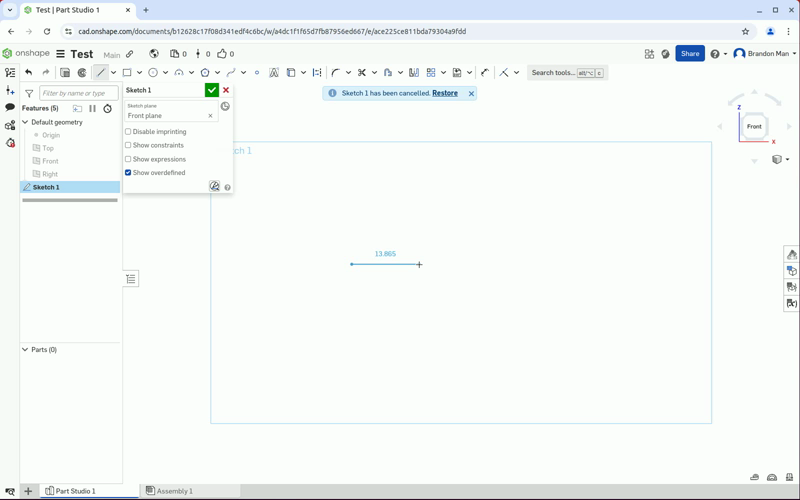
key_down(shift)
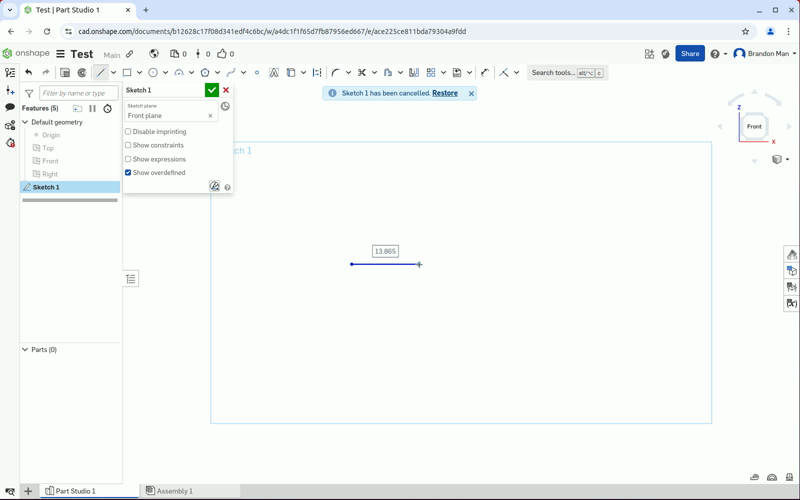
mouse_move(449, 264)
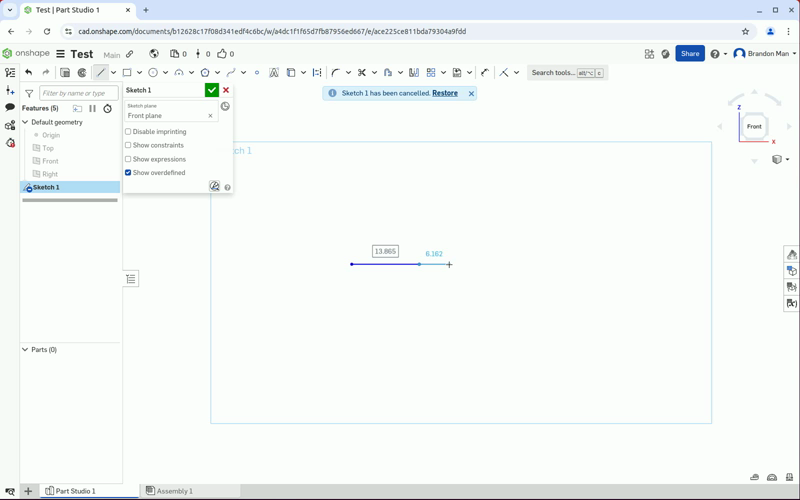
mouse_move(419, 237)
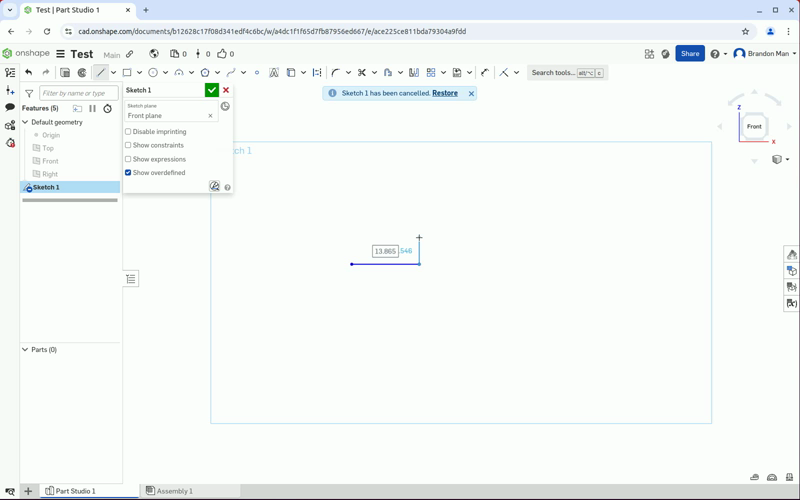
click(419, 237)
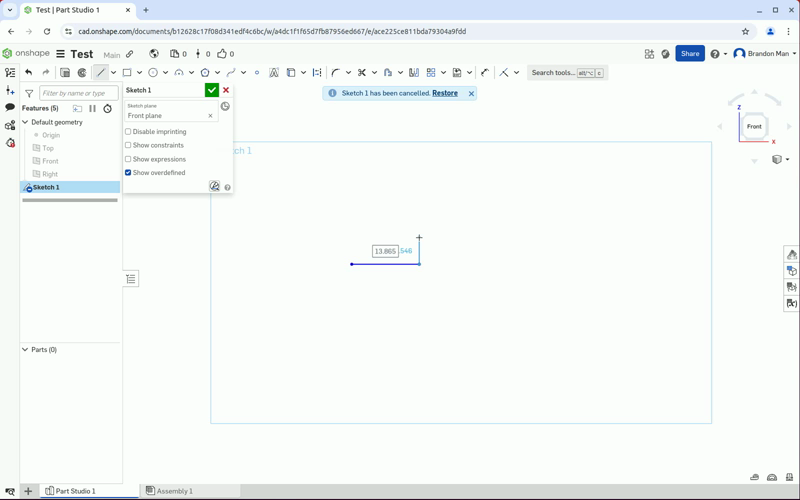
key_up(shift)
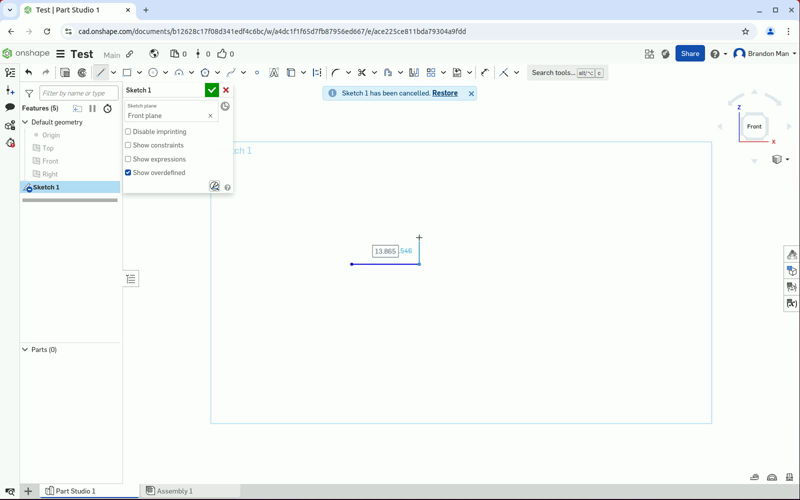
key_down(shift)
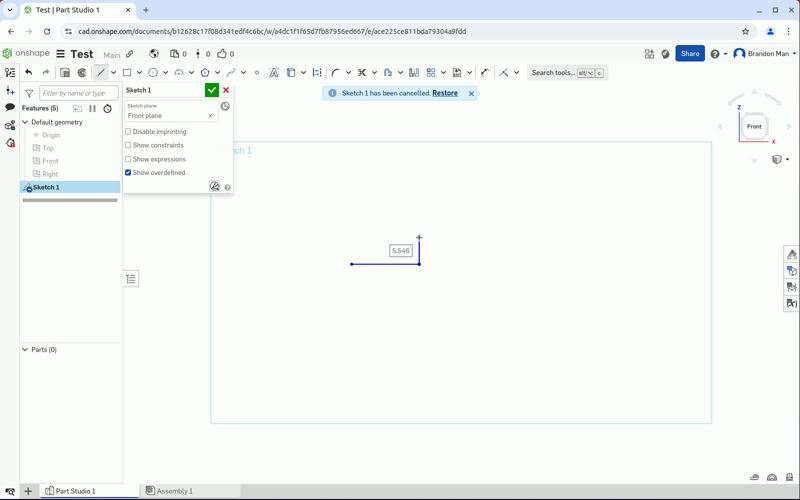
mouse_move(351, 237)
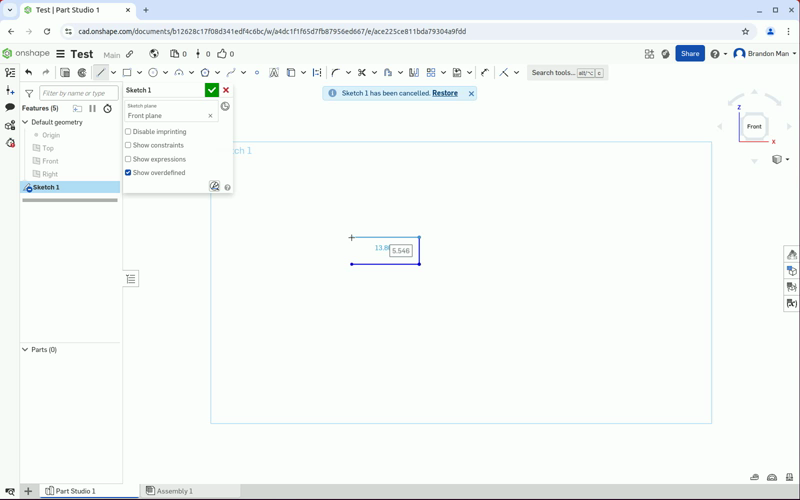
click(351, 237)
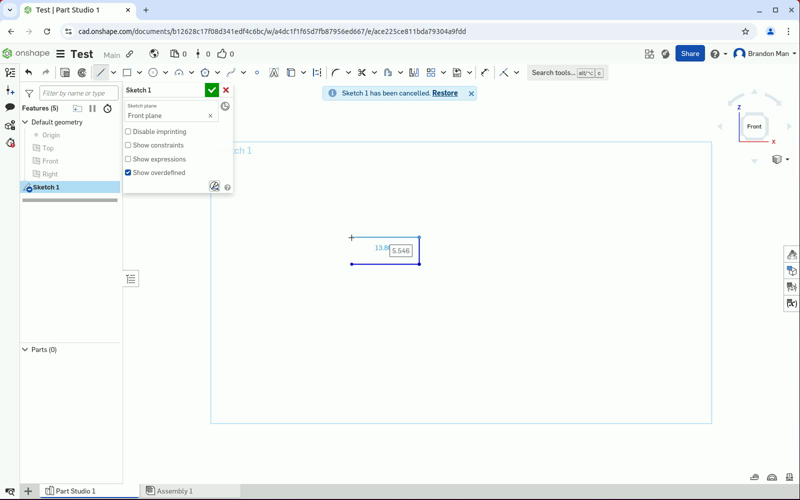
key_up(shift)
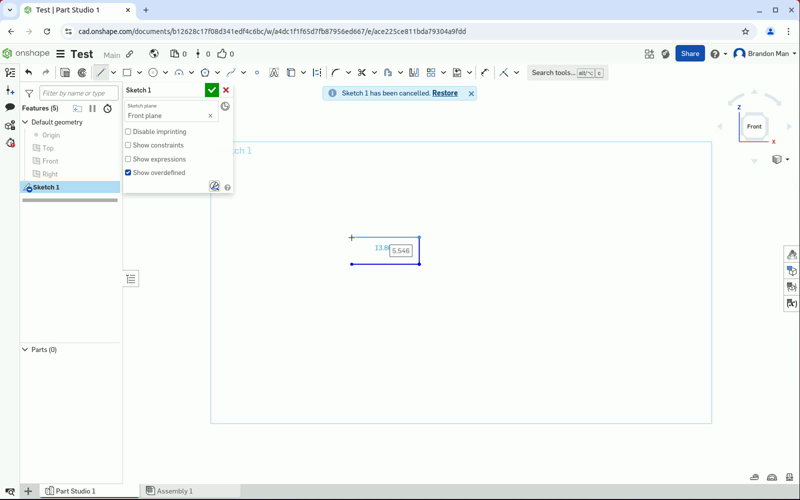
mouse_move(381, 237)
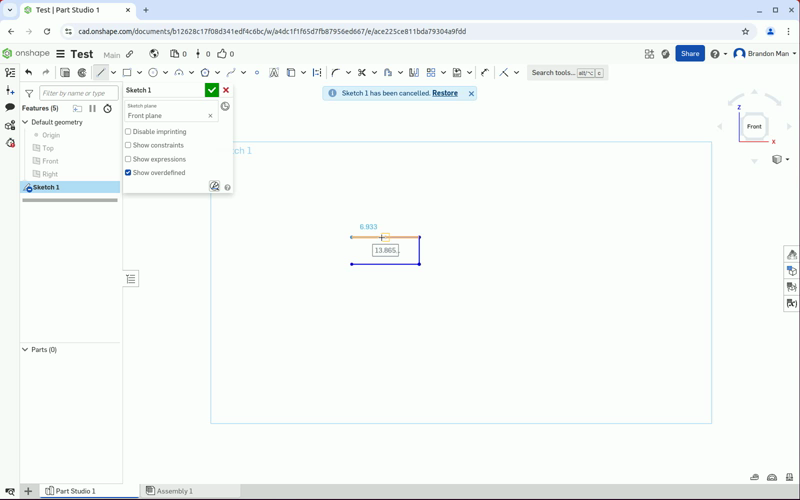
key_down(shift)
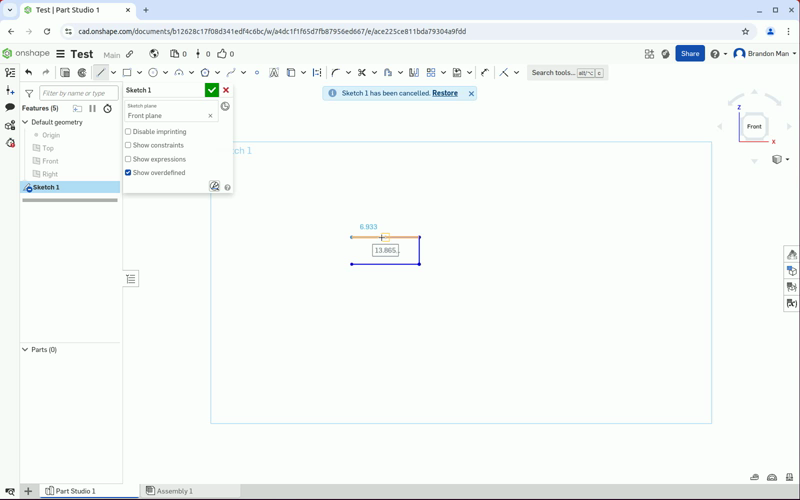
mouse_move(351, 264)
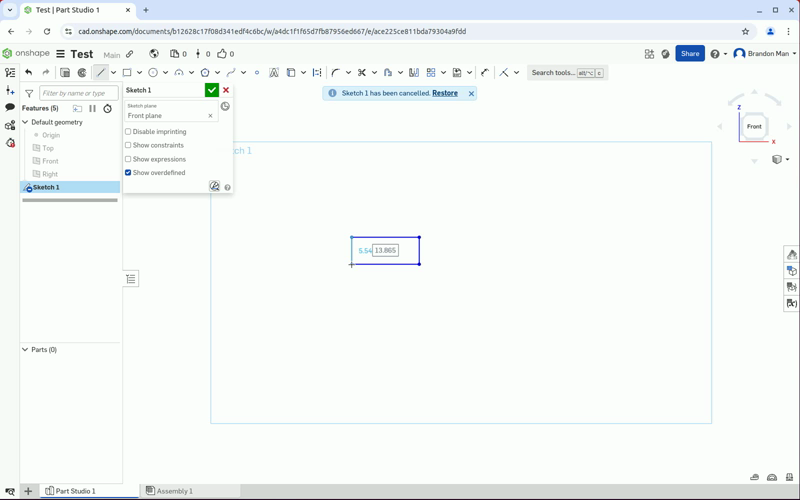
key_up(shift)
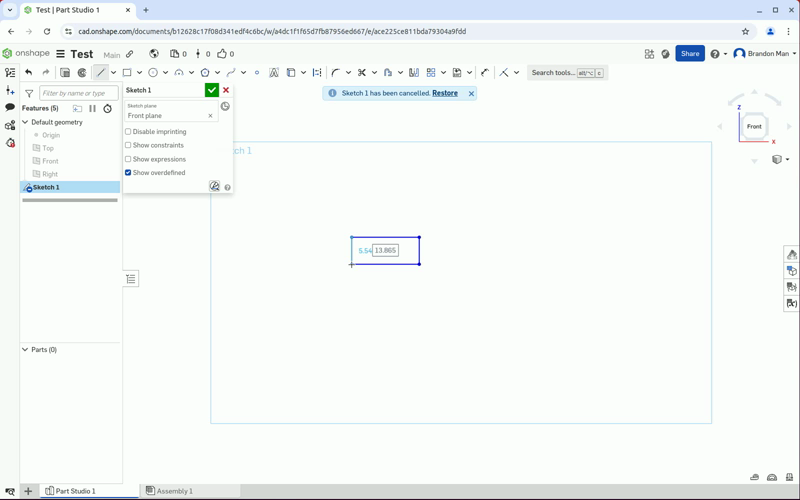
click(351, 264)
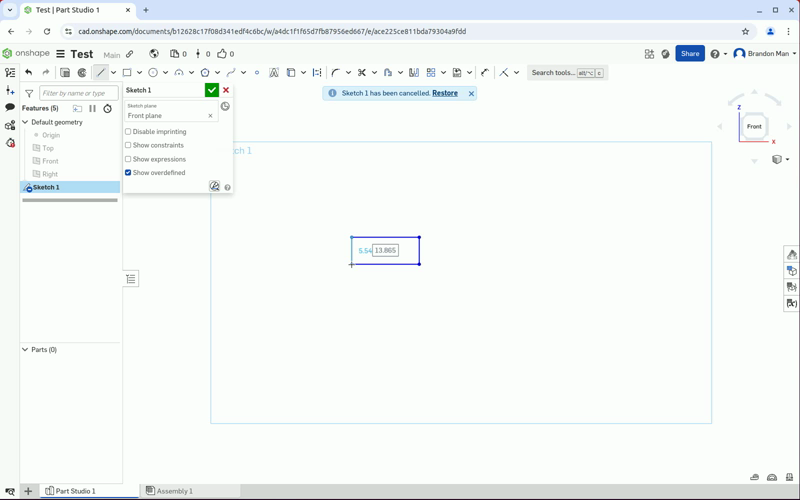
key(esc)
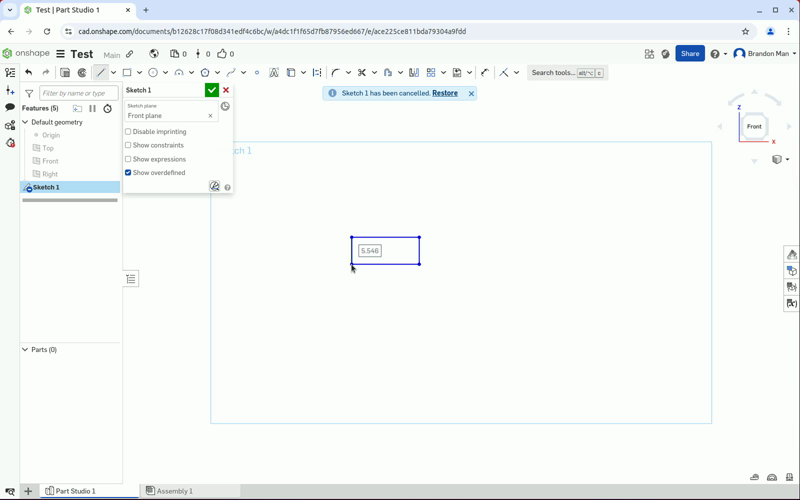
mouse_move(378, 240)
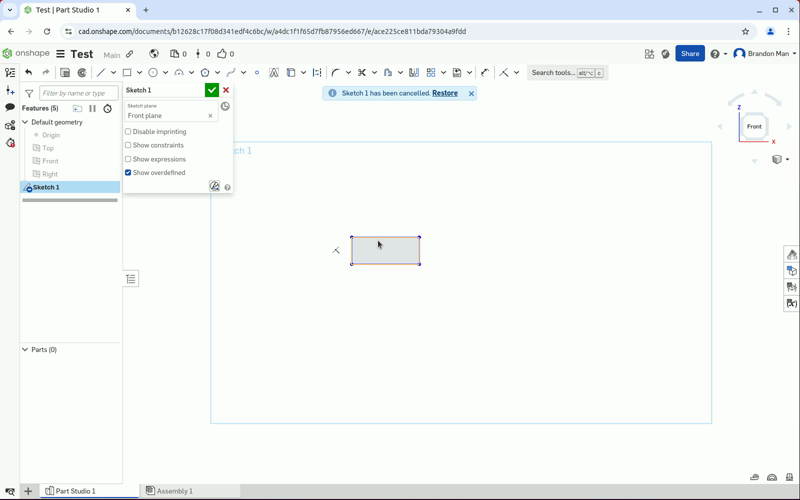
click(378, 240)
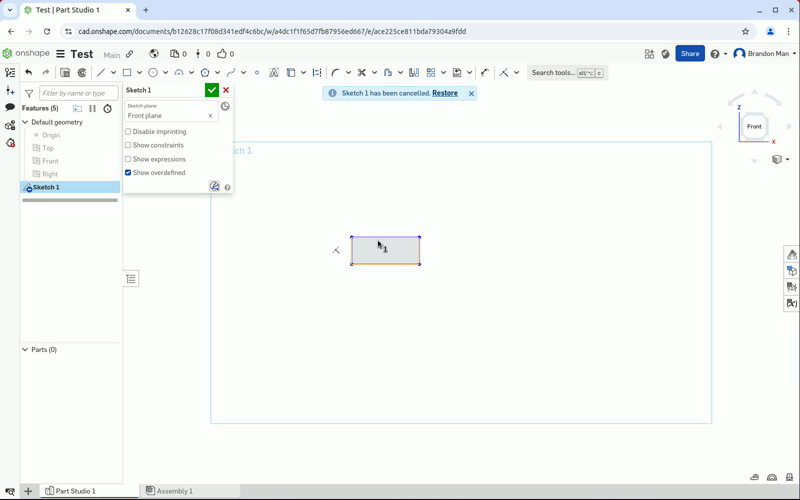
mouse_move(73, 352)
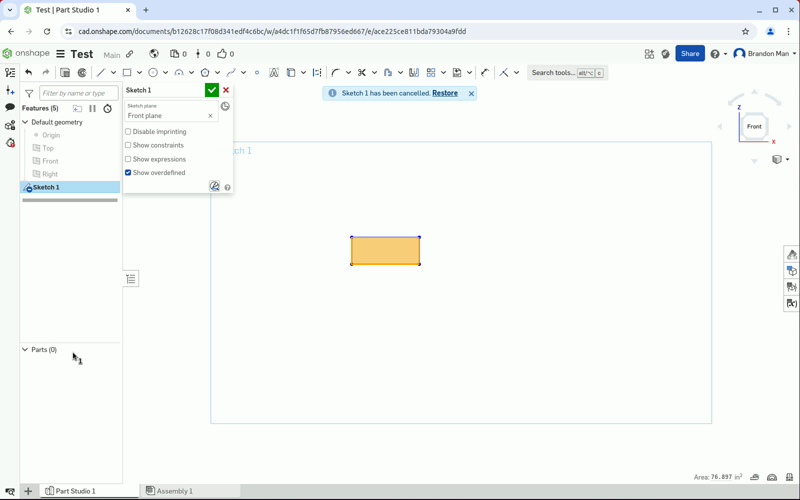
key(shift+y)
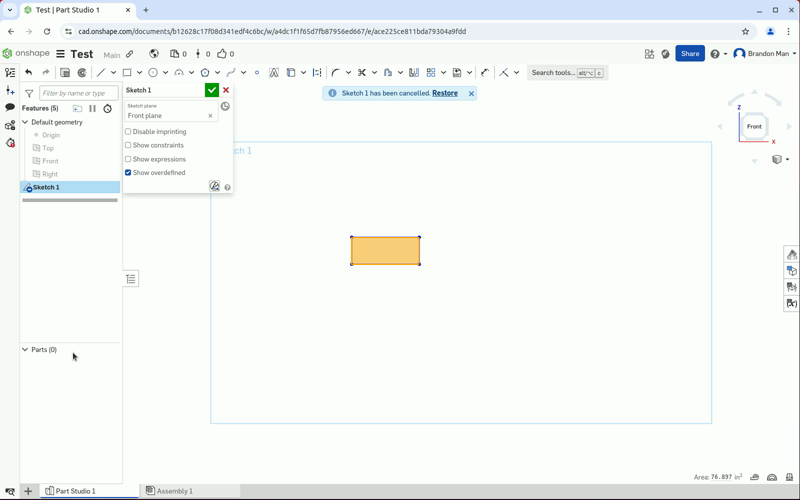
key(shift+e)
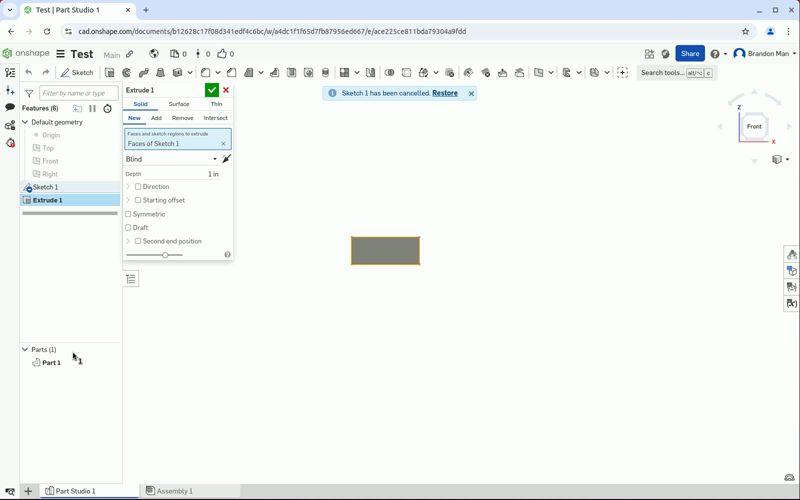
mouse_move(143, 106)
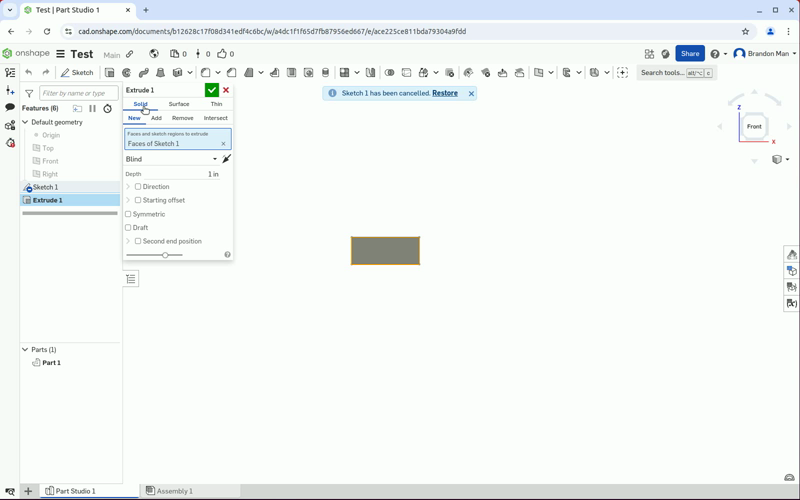
click(143, 106)
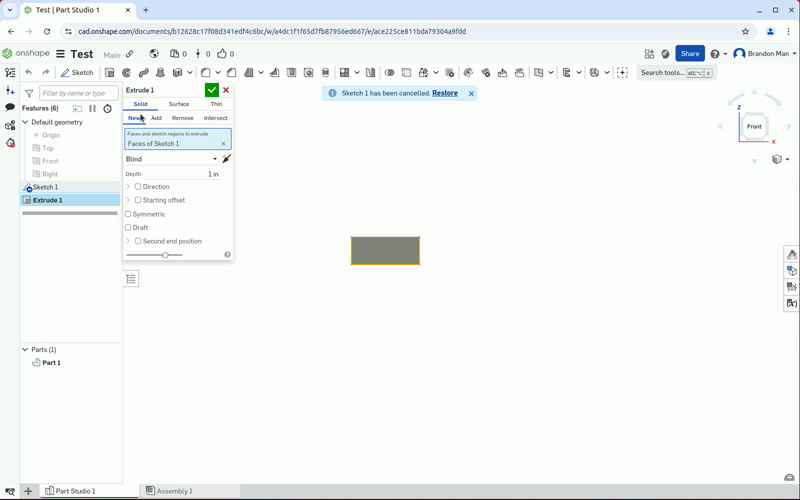
mouse_move(137, 120)
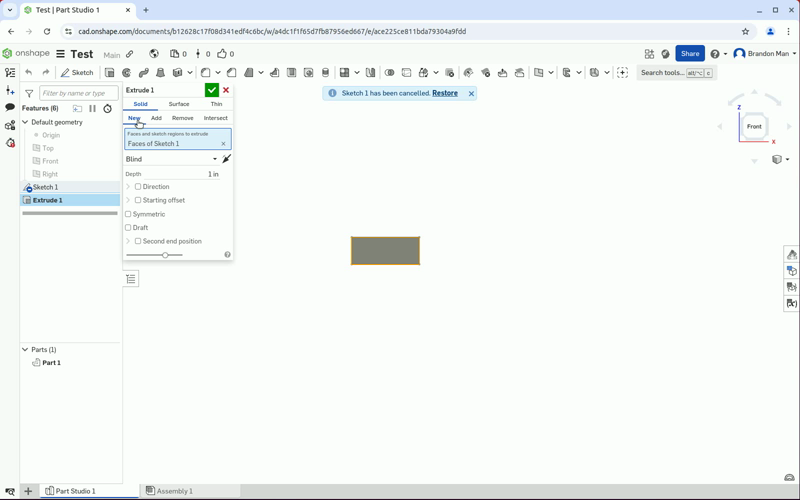
click(137, 120)
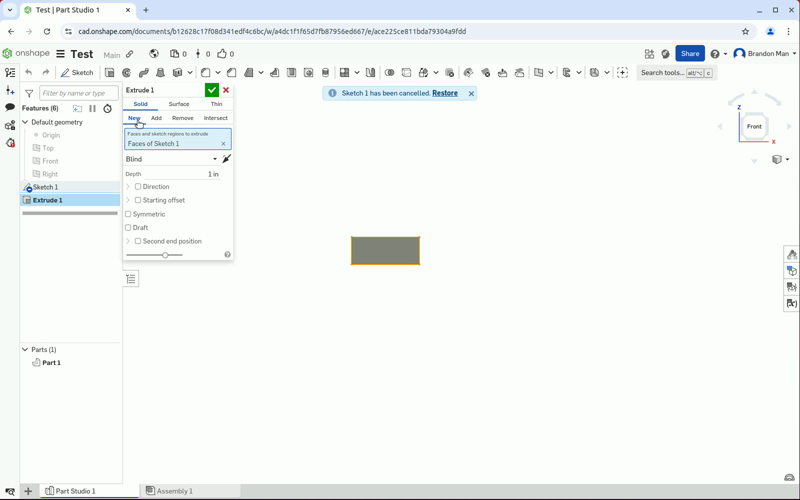
key(tab, 4)
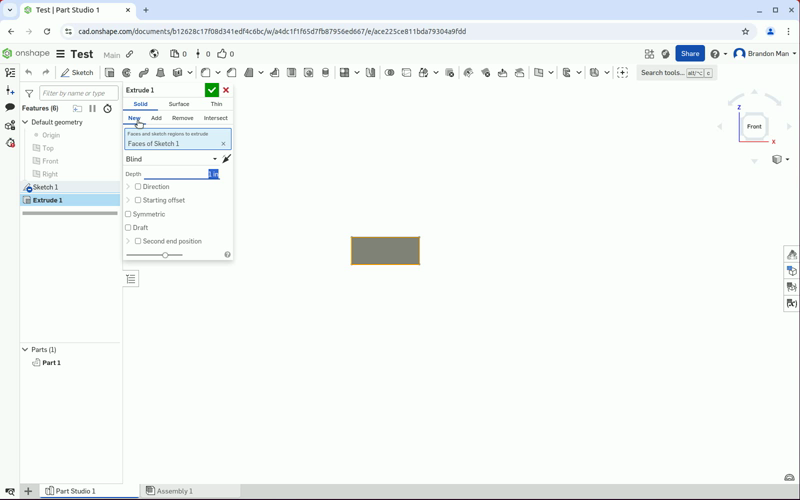
text(23.108)
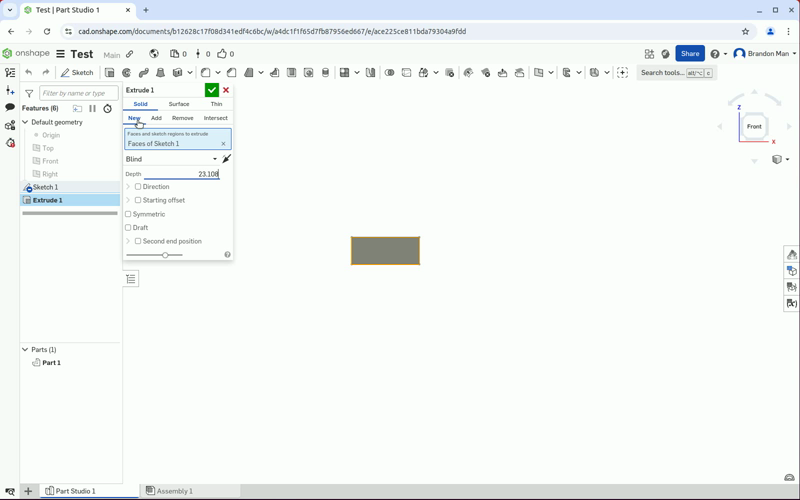
key(enter)
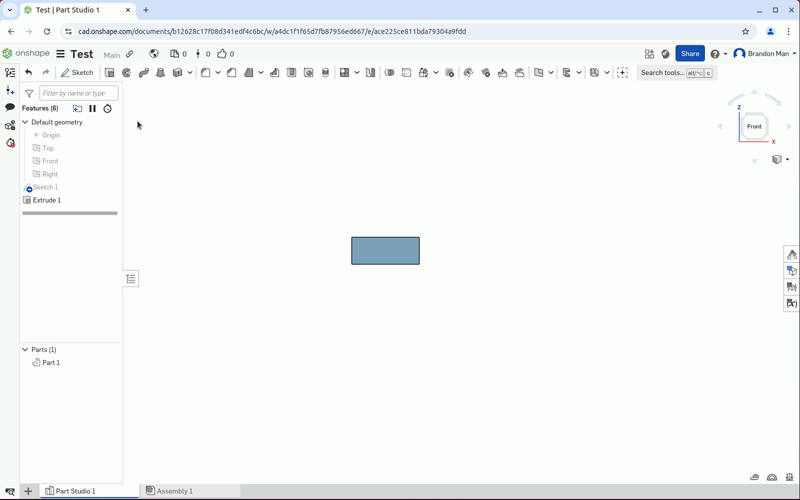
key(shift+h)
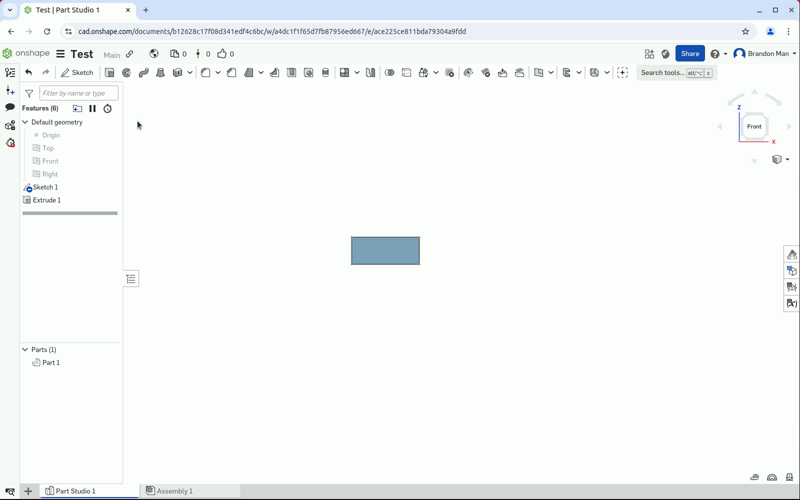
key(shift+h)
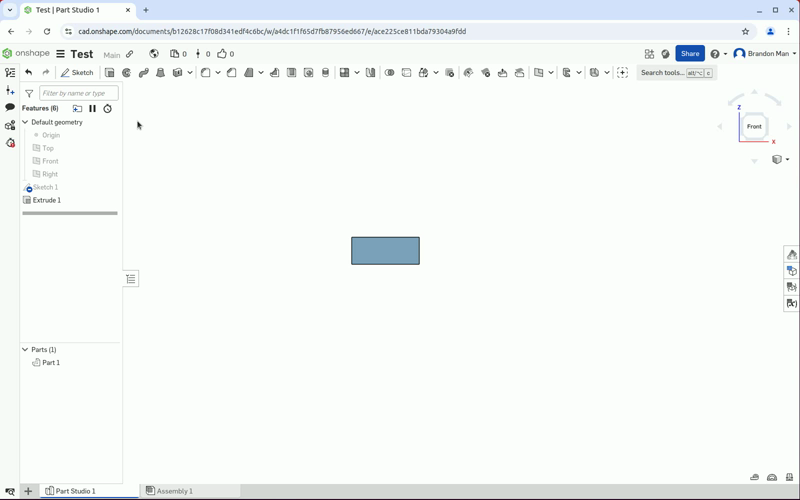
mouse_move(73, 189)
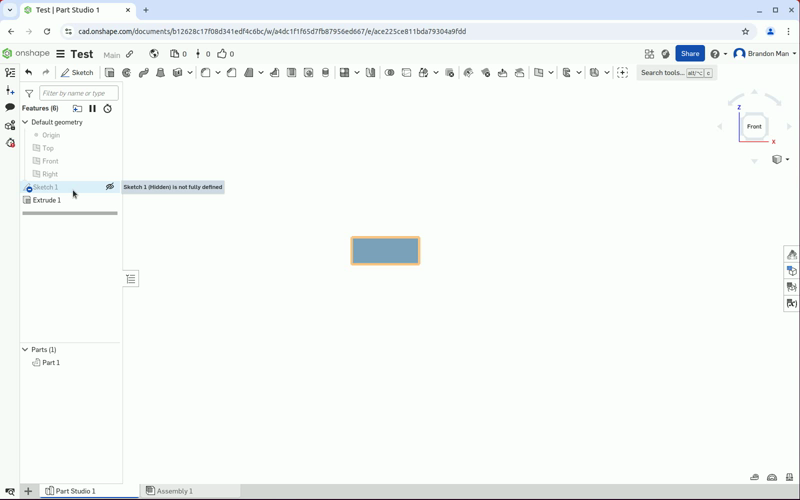
click(73, 189)
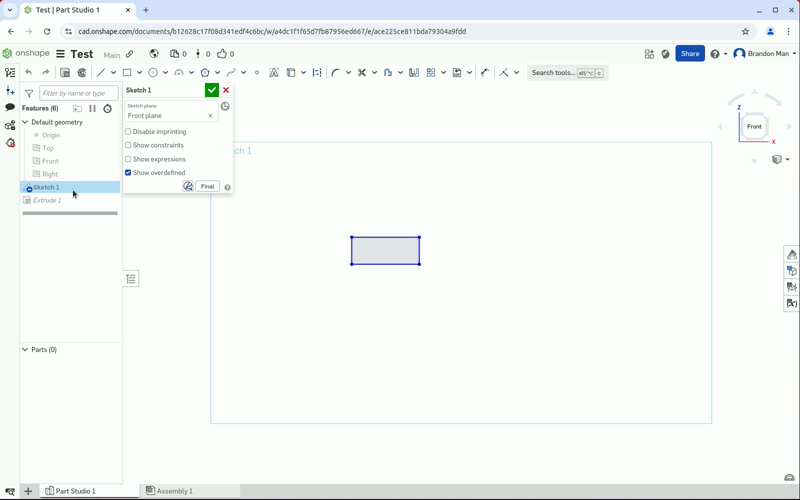
mouse_move(229, 92)
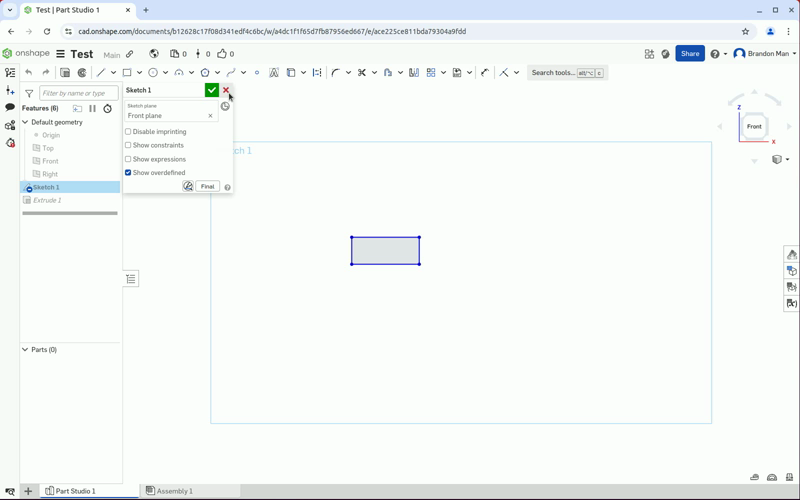
click(229, 92)
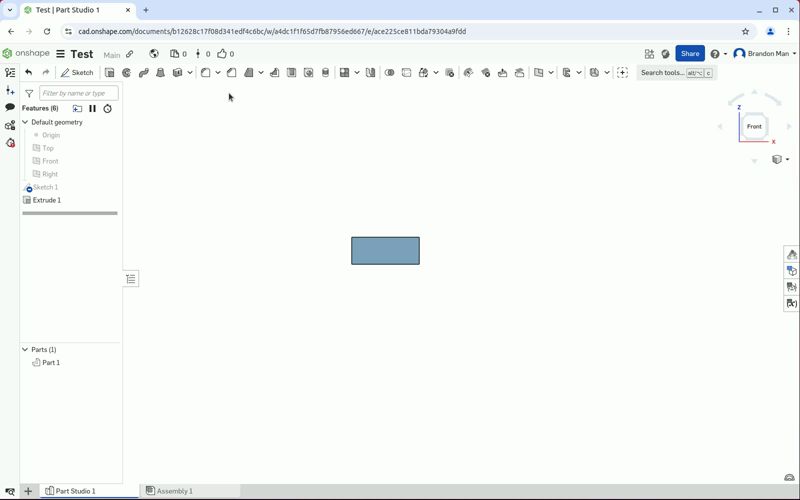
mouse_move(73, 352)
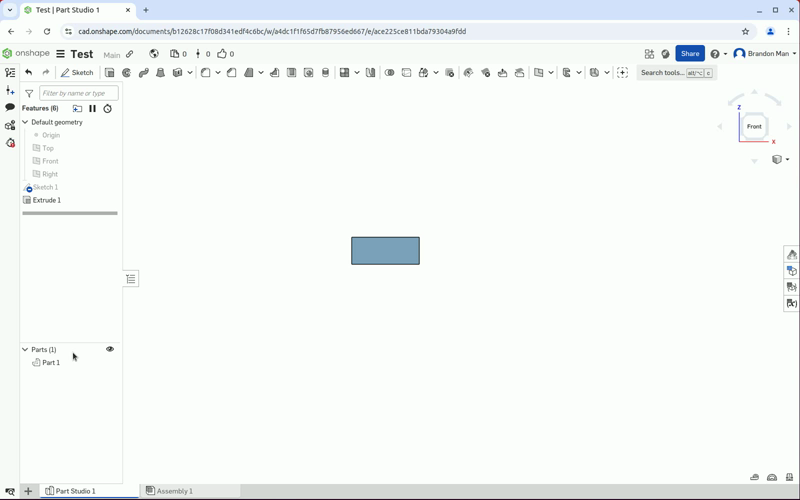
key(y)
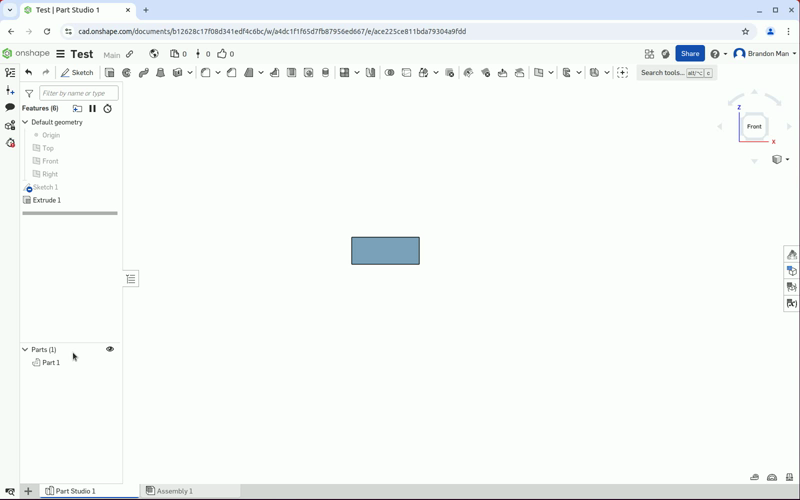
key(shift+p)
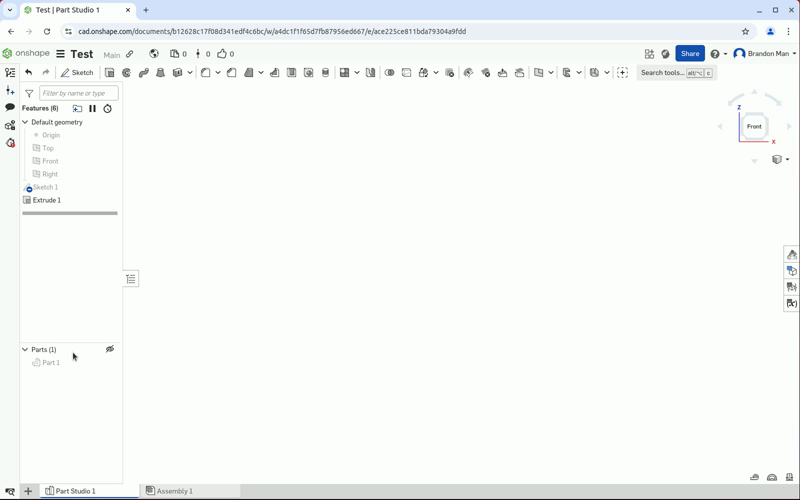
key(space)
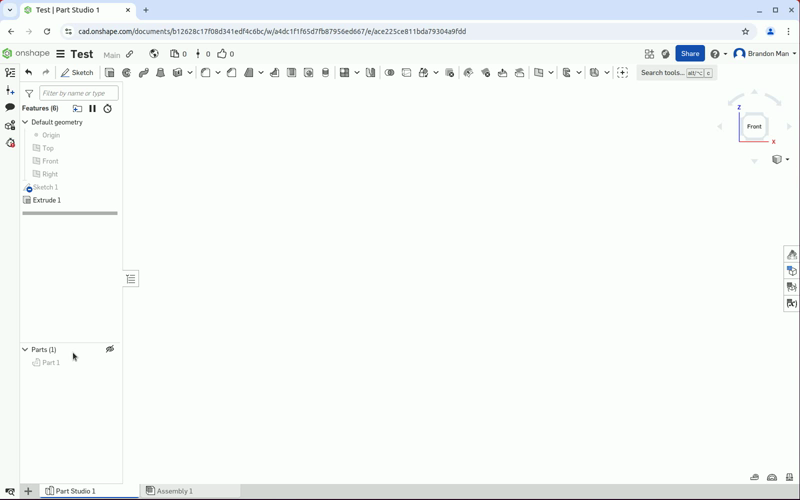
key_down(shift)
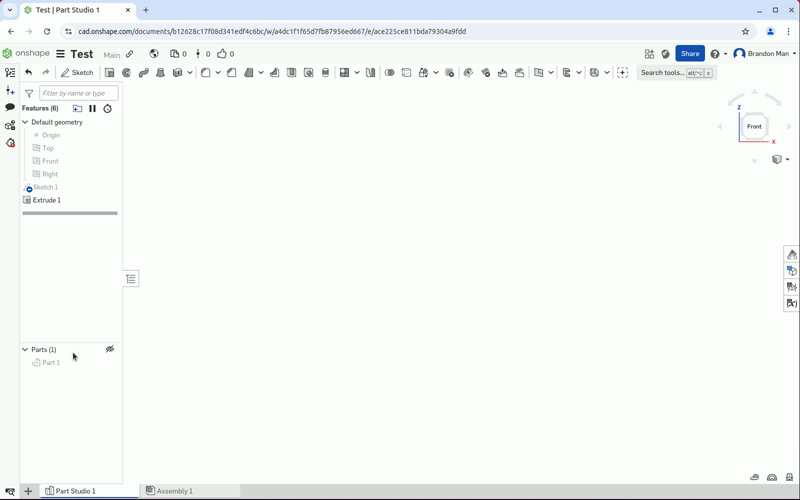
key(down)
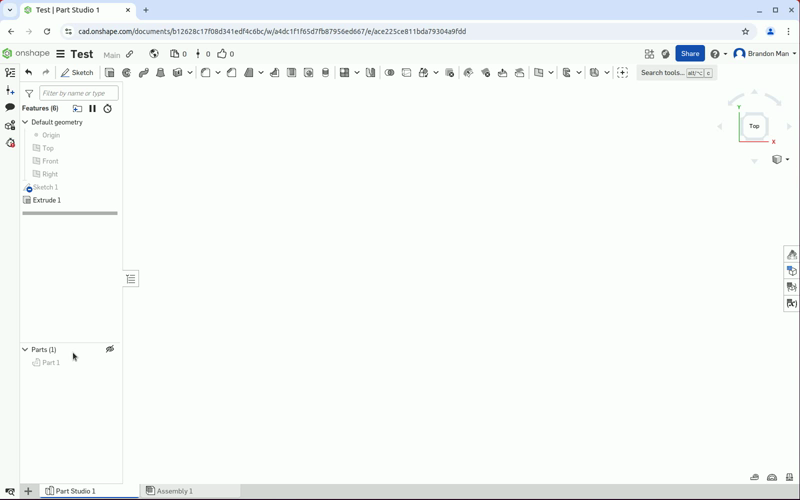
key_up(shift)
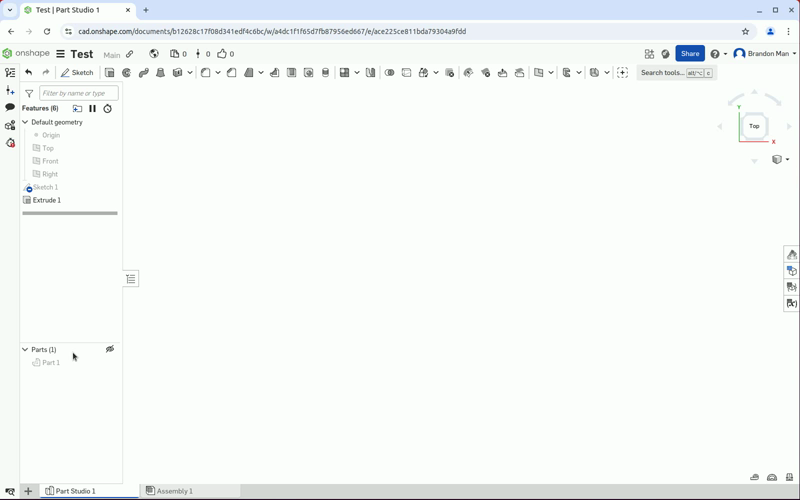
mouse_move(73, 352)
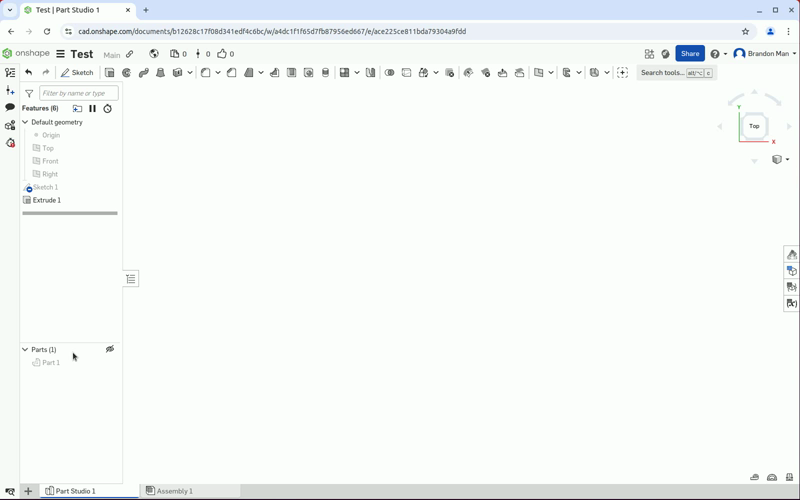
key(shift+y)
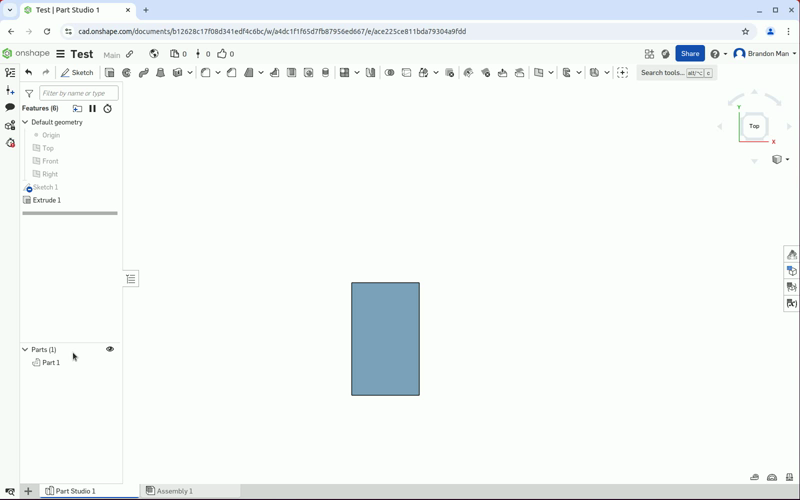
mouse_move(541, 75)
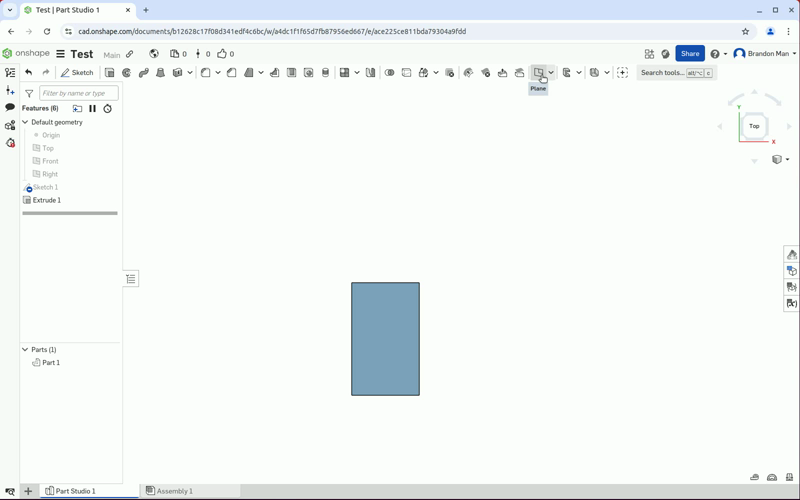
click(541, 75)
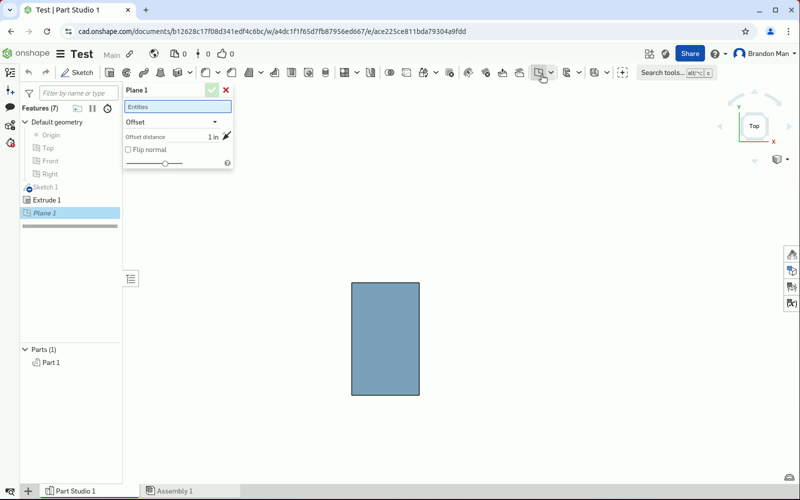
mouse_move(73, 150)
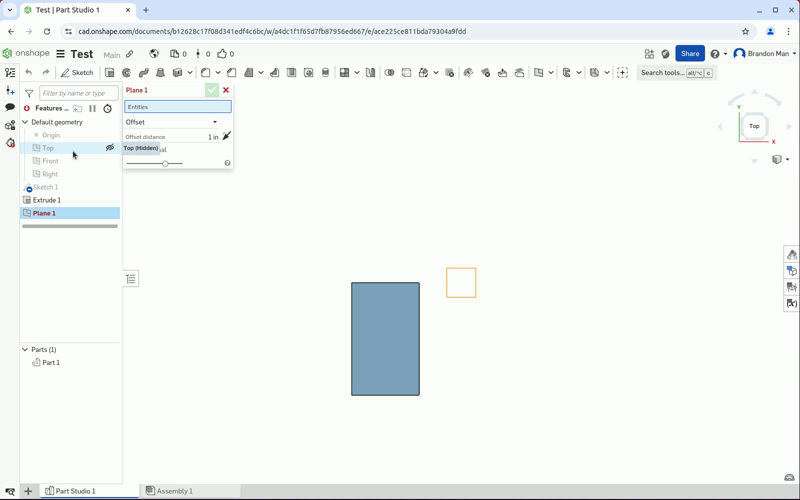
click(73, 150)
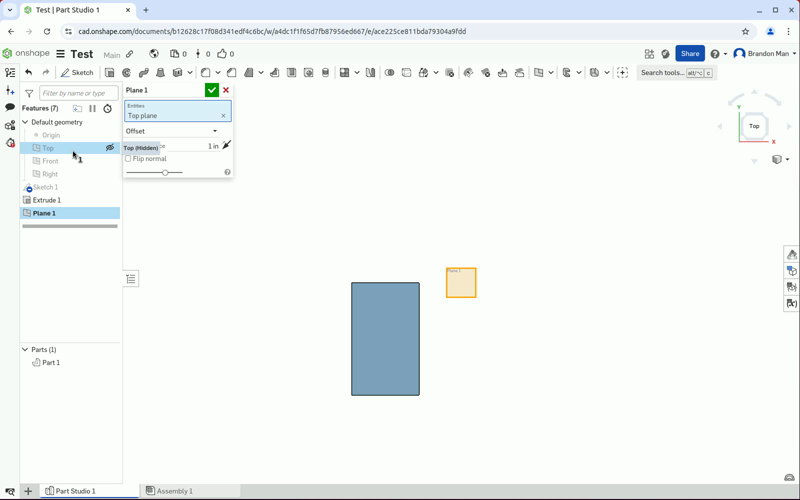
key(tab, 2)
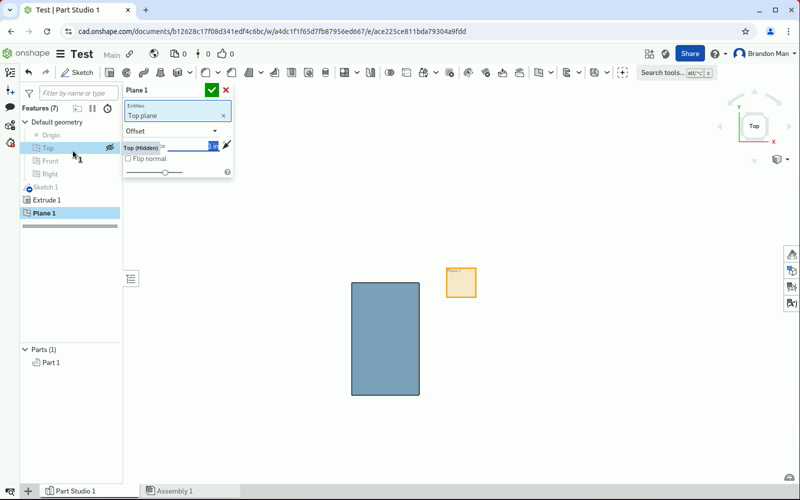
text(9.151)
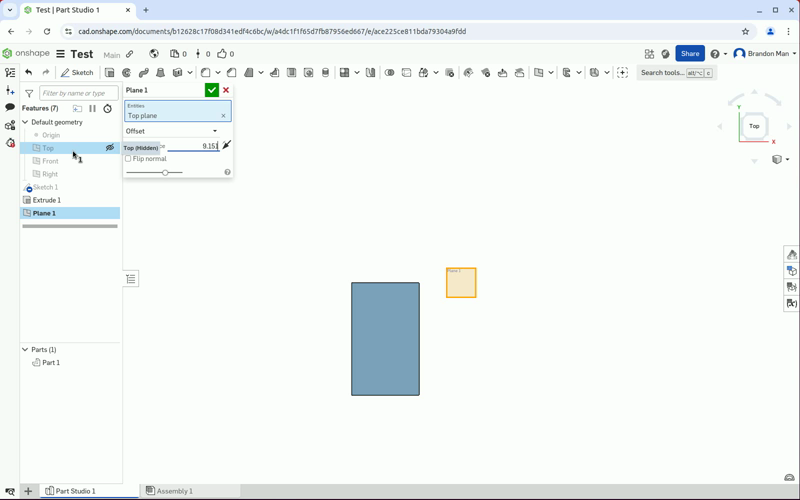
key(enter, 2)
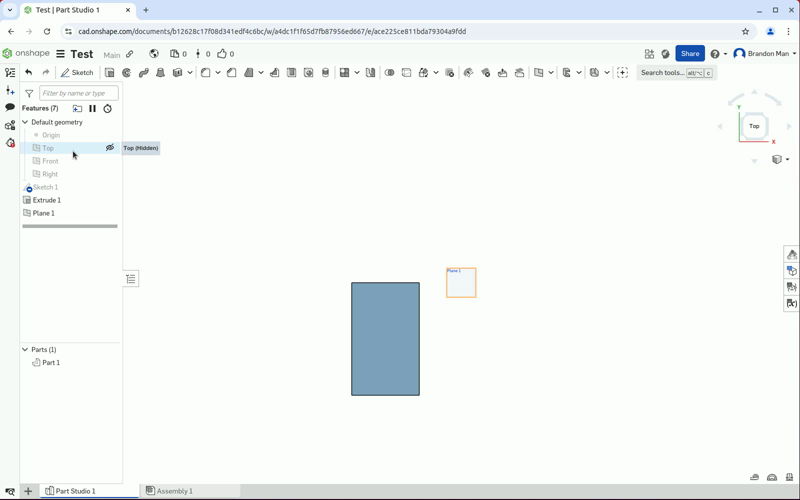
key(shift+s)
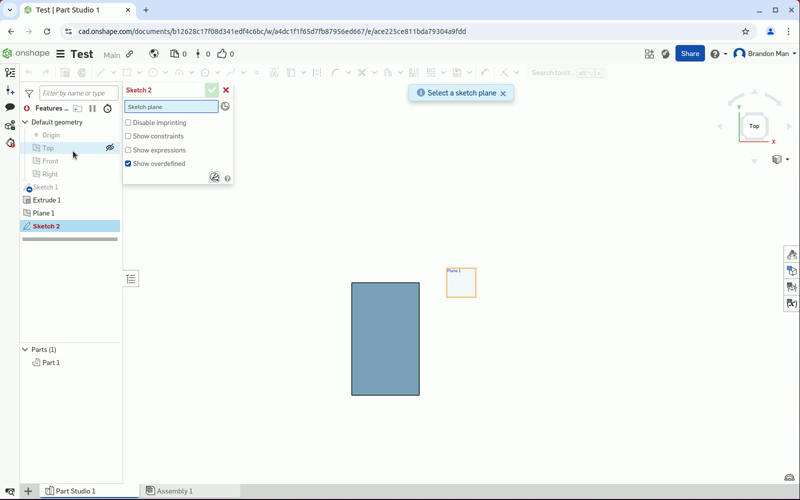
mouse_move(73, 215)
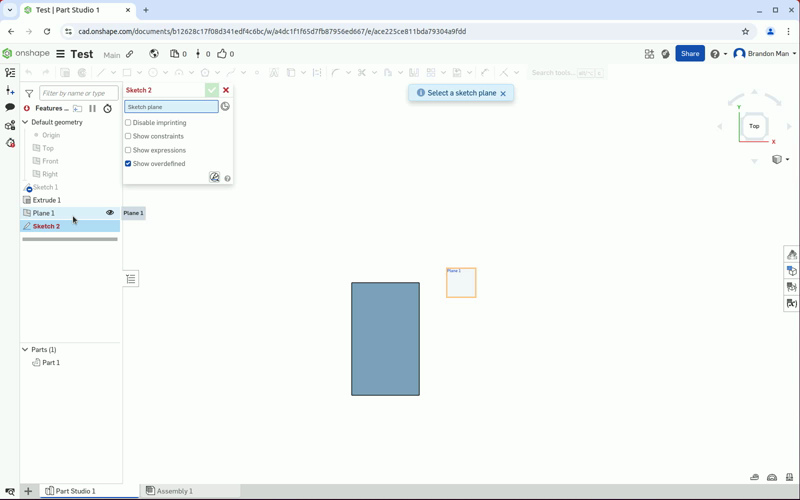
click(73, 215)
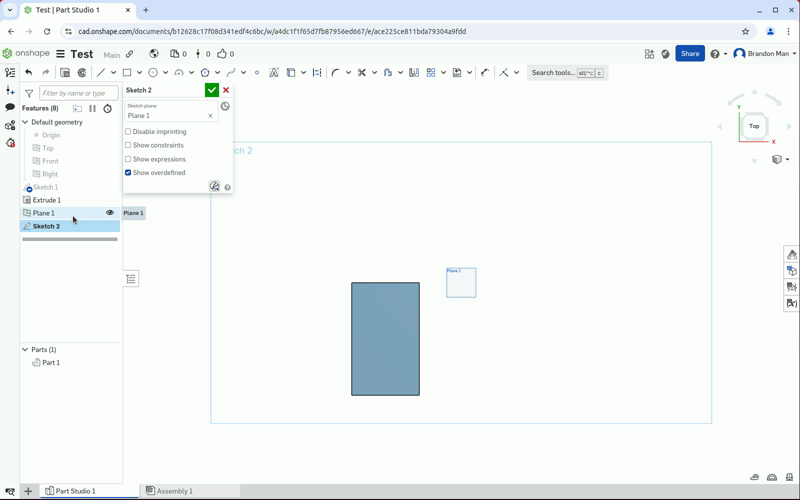
mouse_move(73, 352)
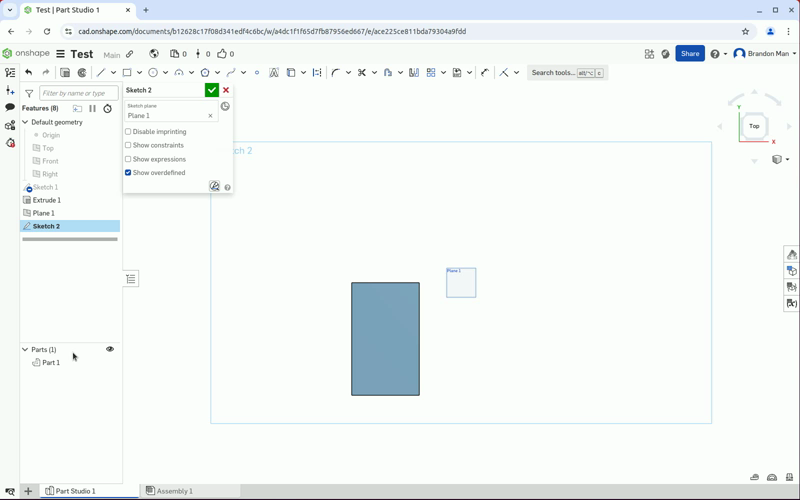
key(y)
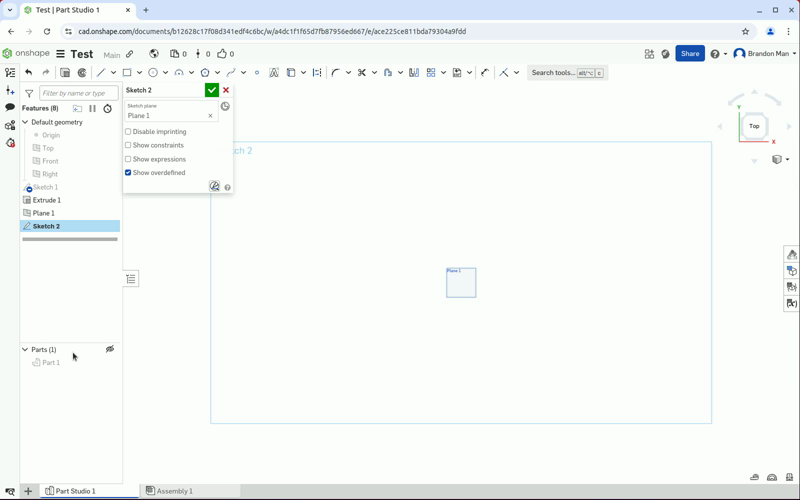
key(l)
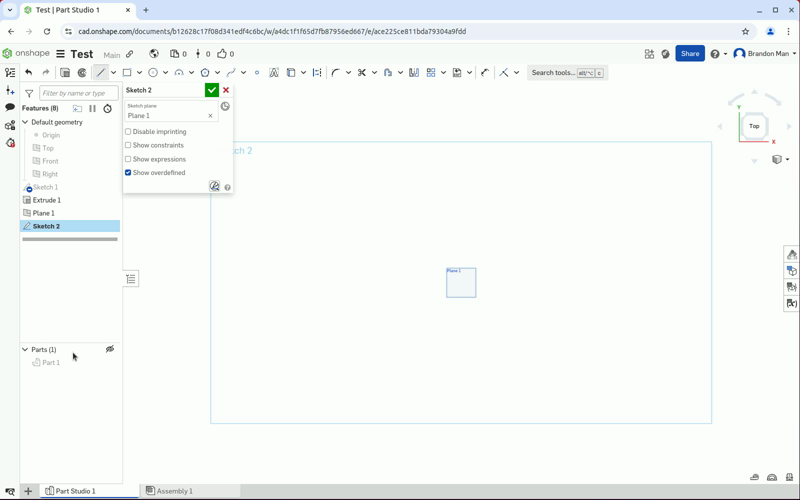
key_down(shift)
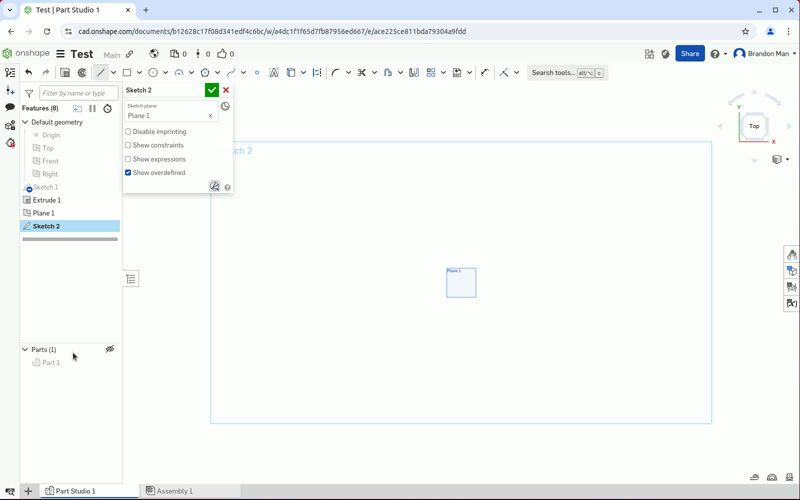
mouse_move(364, 348)
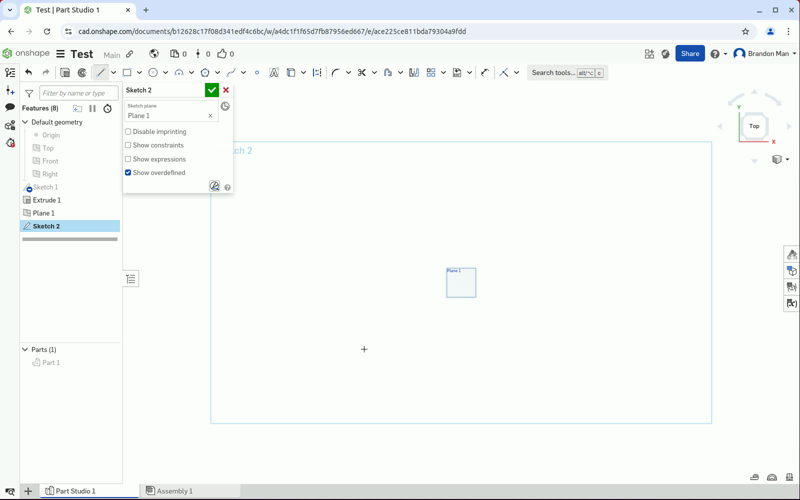
click(364, 348)
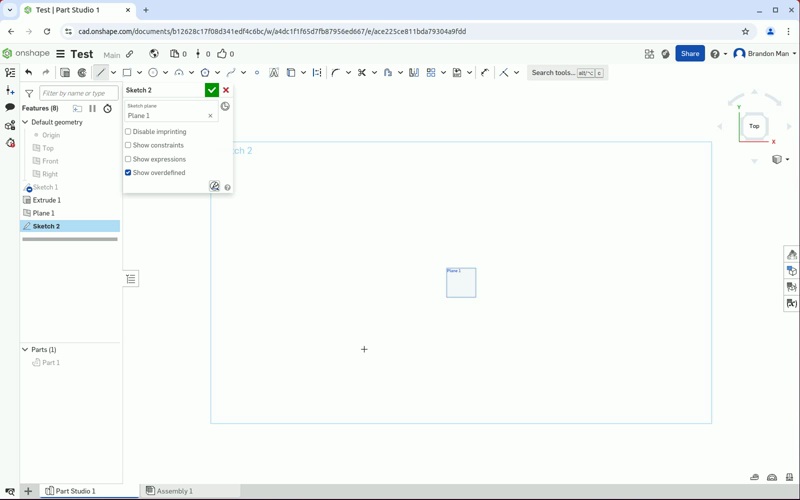
key_up(shift)
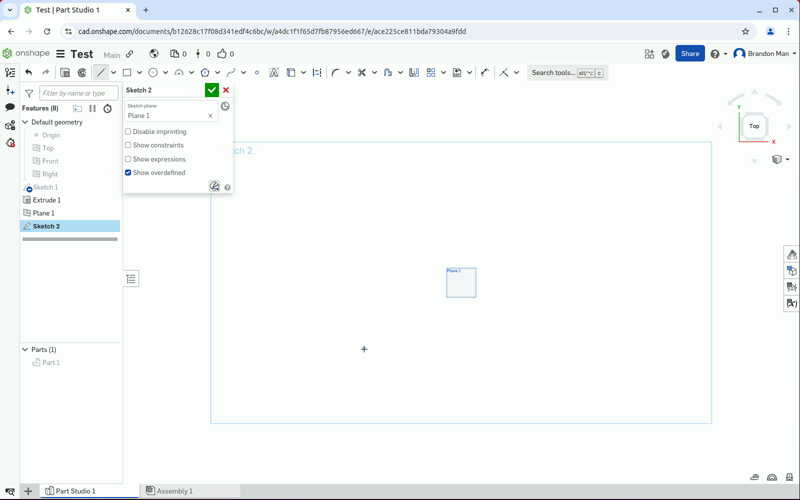
key_down(shift)
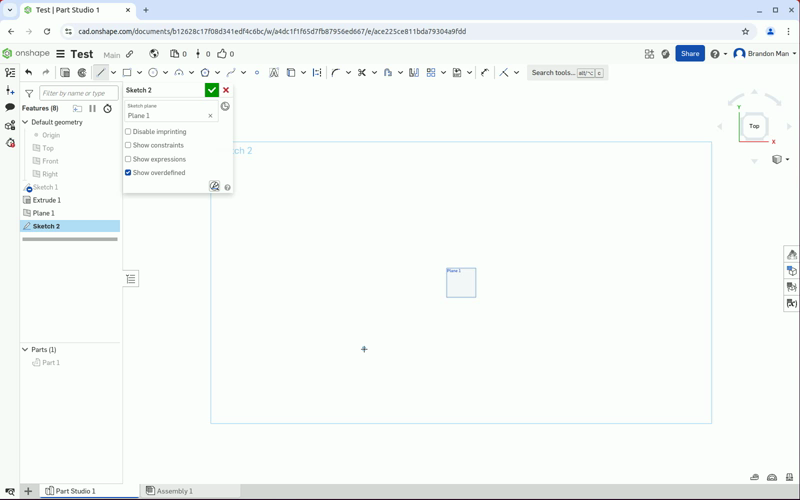
mouse_move(394, 348)
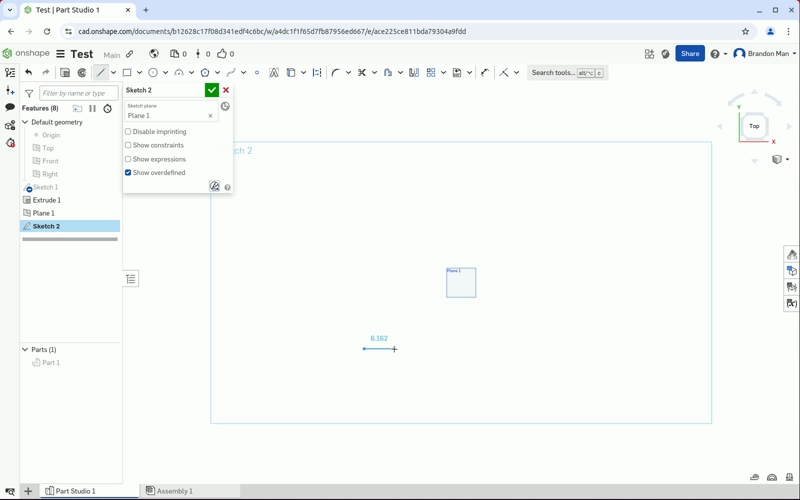
mouse_move(405, 348)
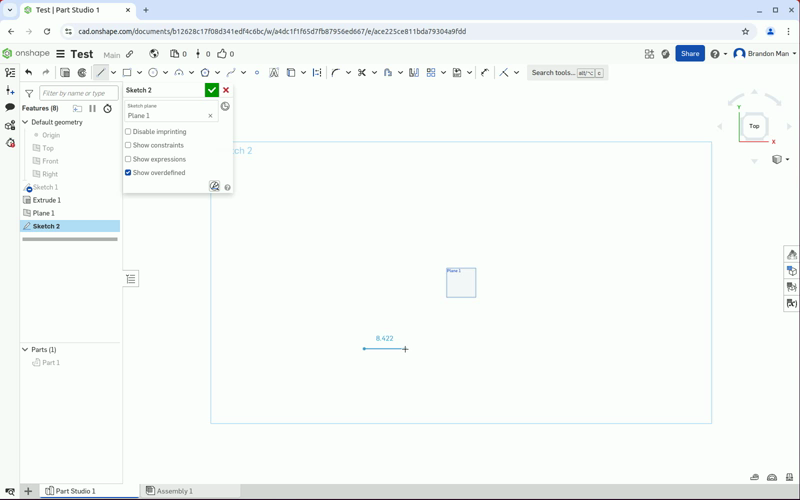
click(405, 348)
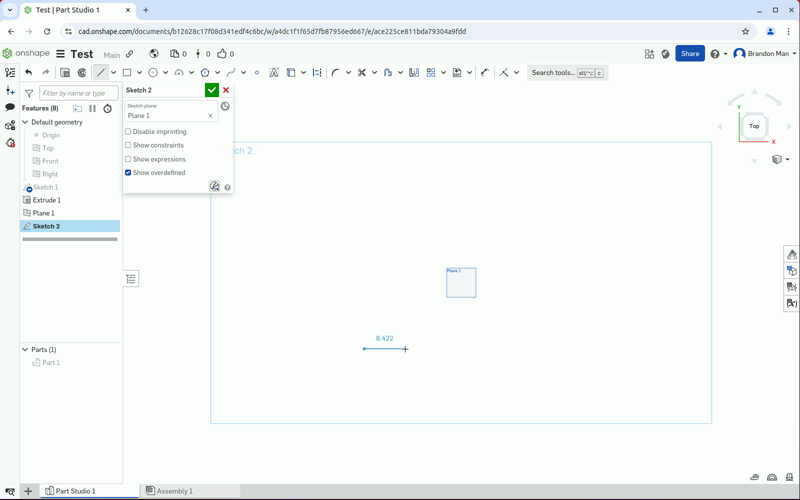
key_up(shift)
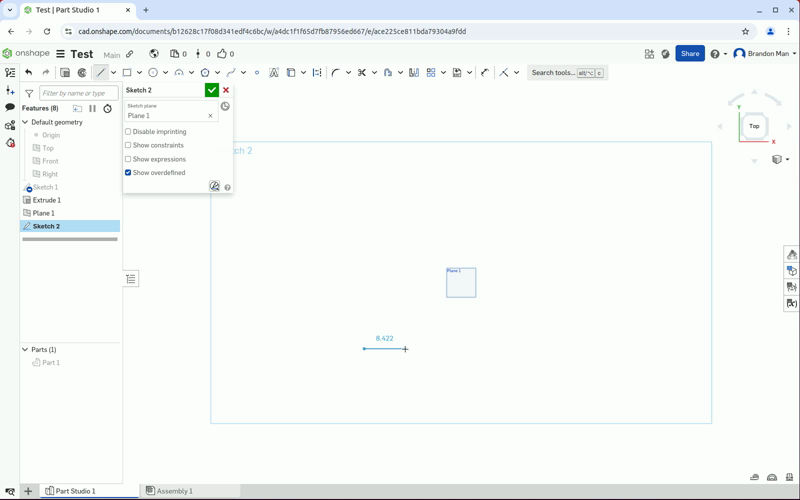
key_down(shift)
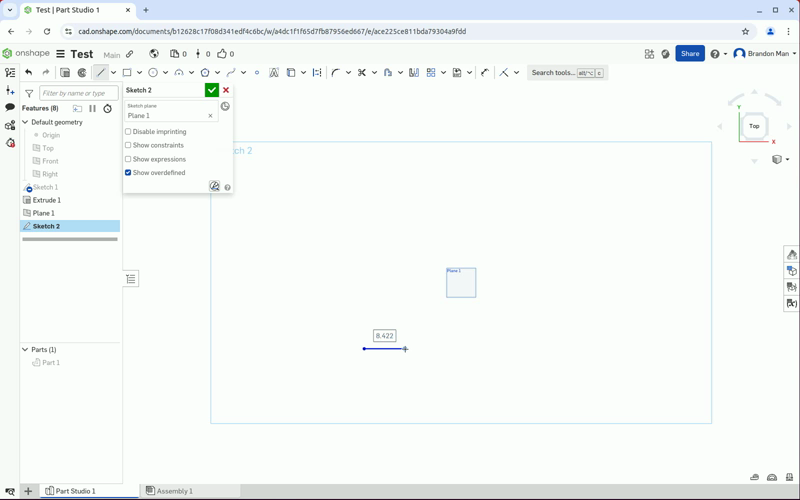
mouse_move(435, 348)
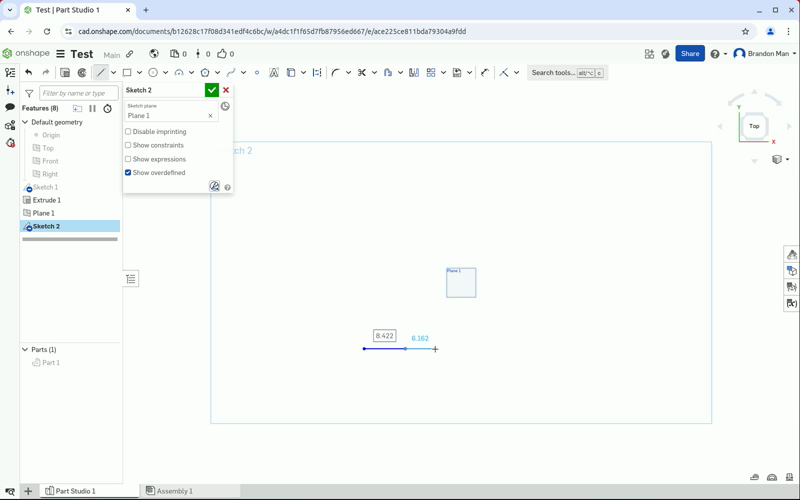
mouse_move(405, 330)
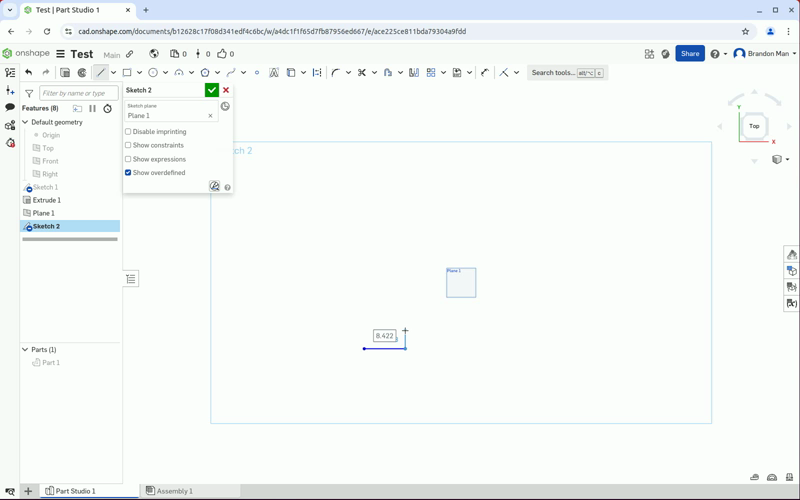
click(405, 330)
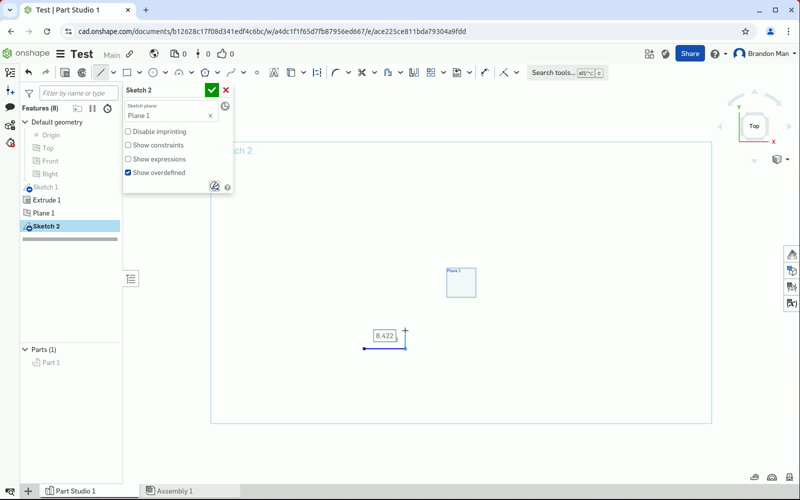
key_up(shift)
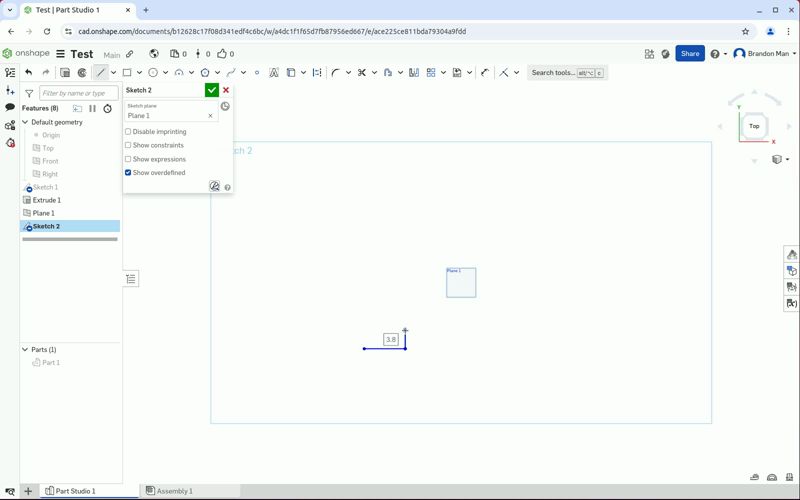
key_down(shift)
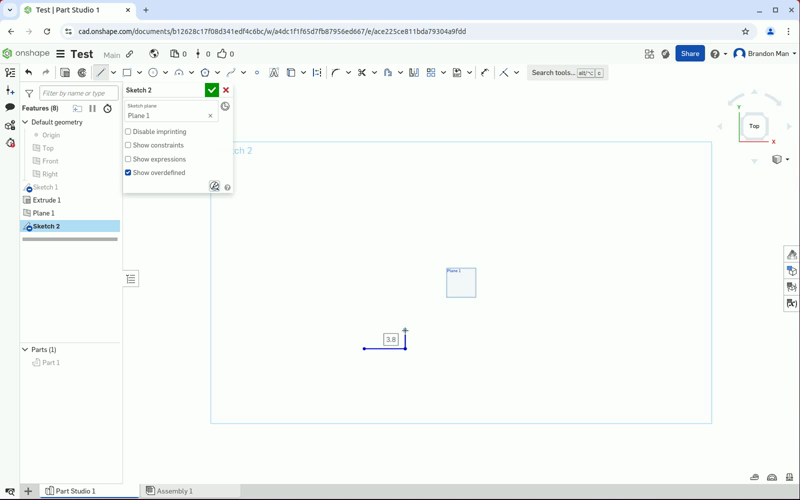
mouse_move(435, 330)
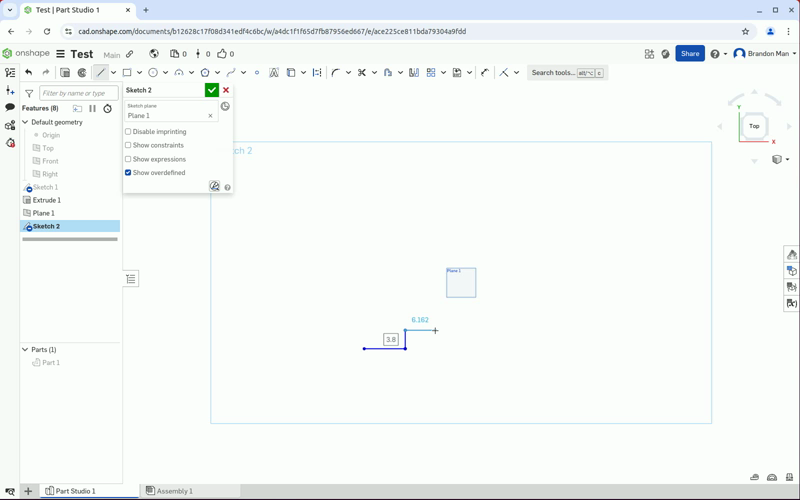
mouse_move(364, 330)
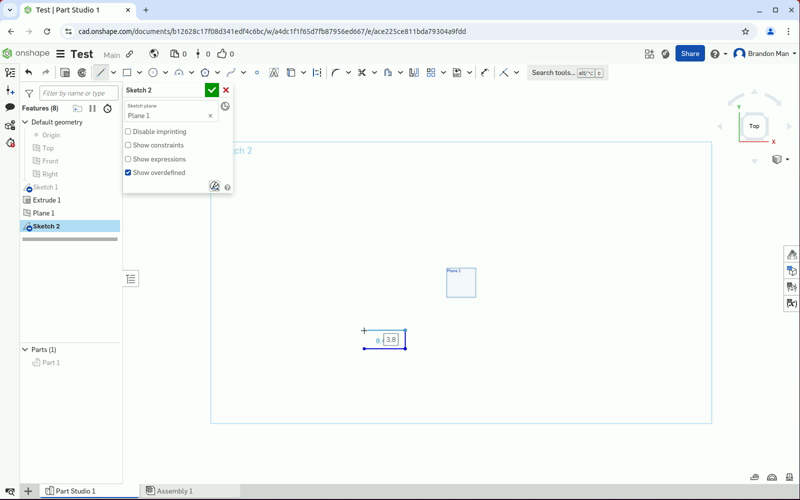
click(364, 330)
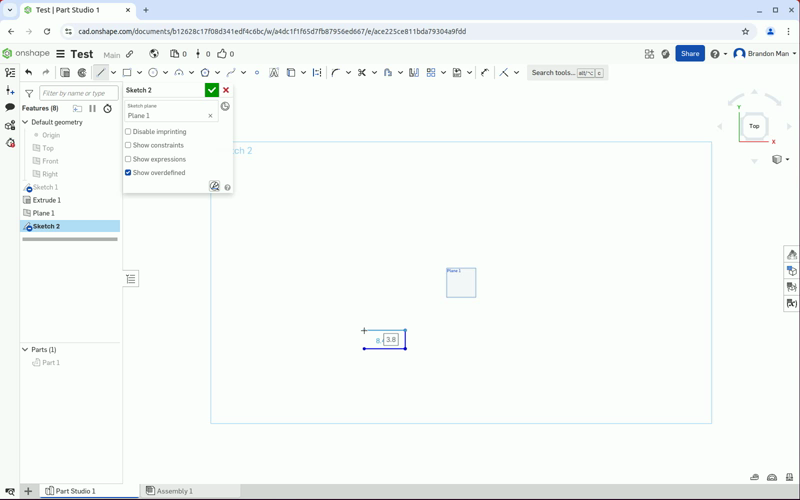
key_up(shift)
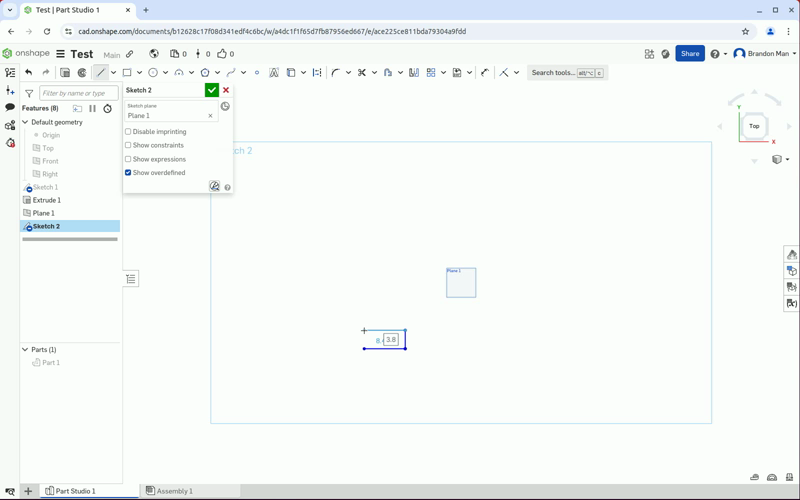
mouse_move(394, 330)
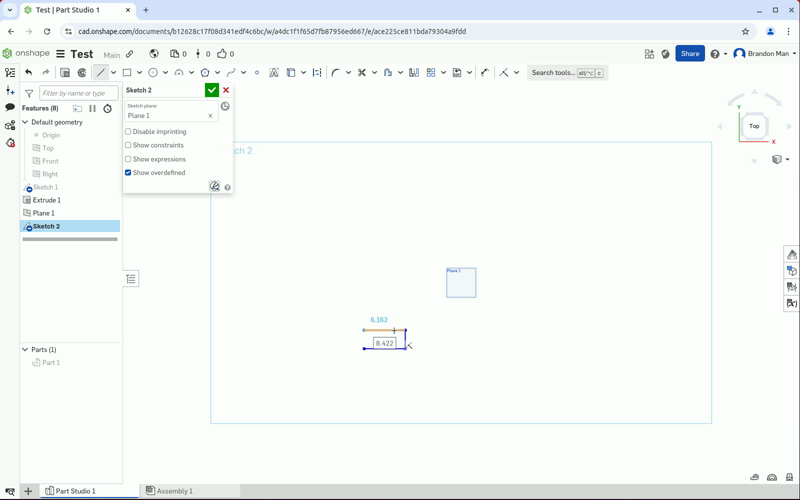
key_down(shift)
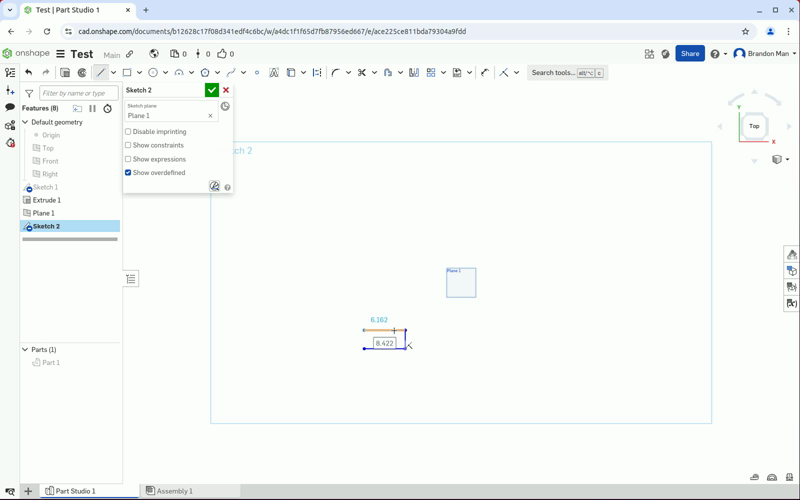
mouse_move(364, 348)
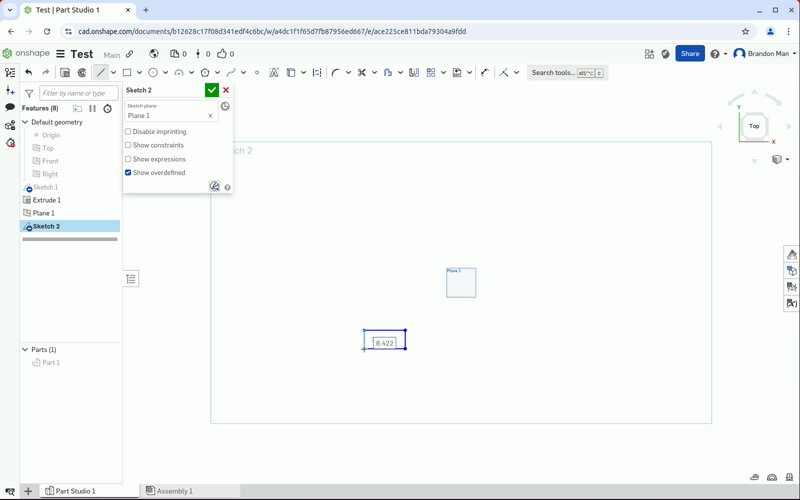
key_up(shift)
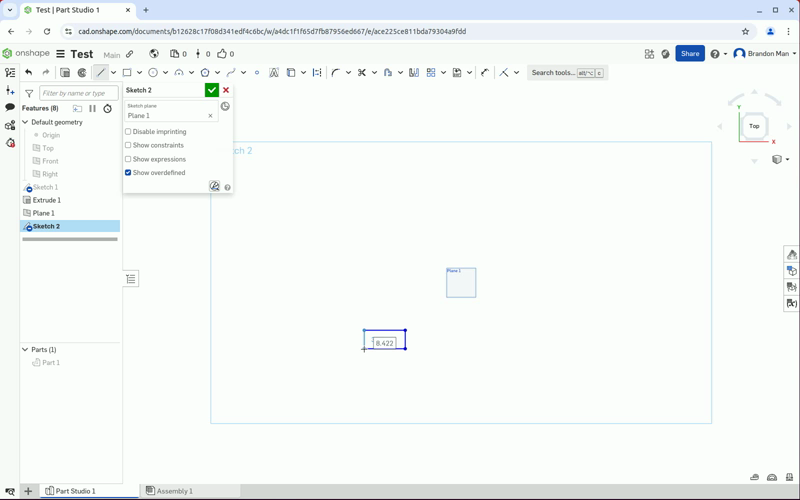
click(364, 348)
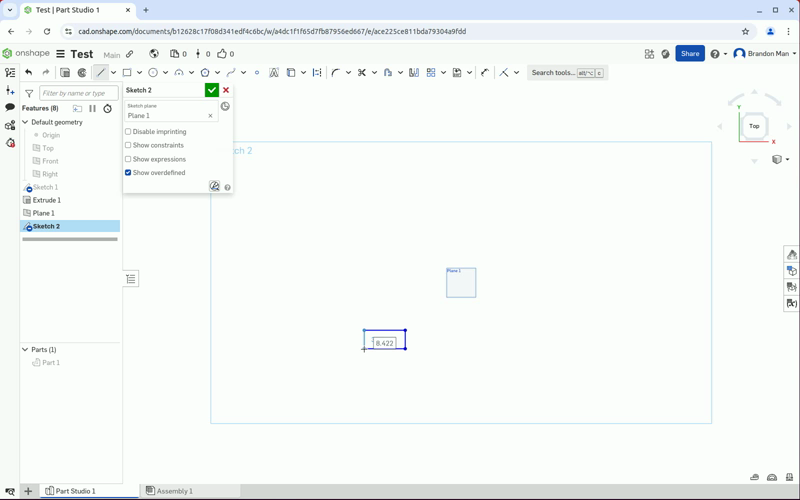
key(esc)
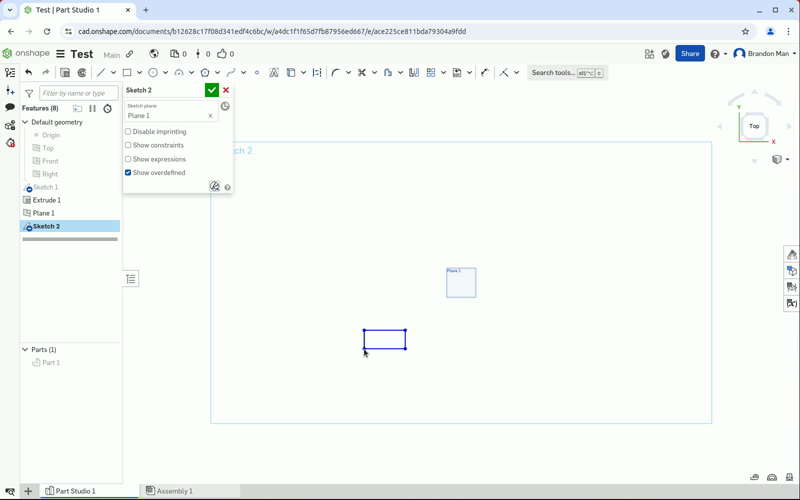
mouse_move(395, 338)
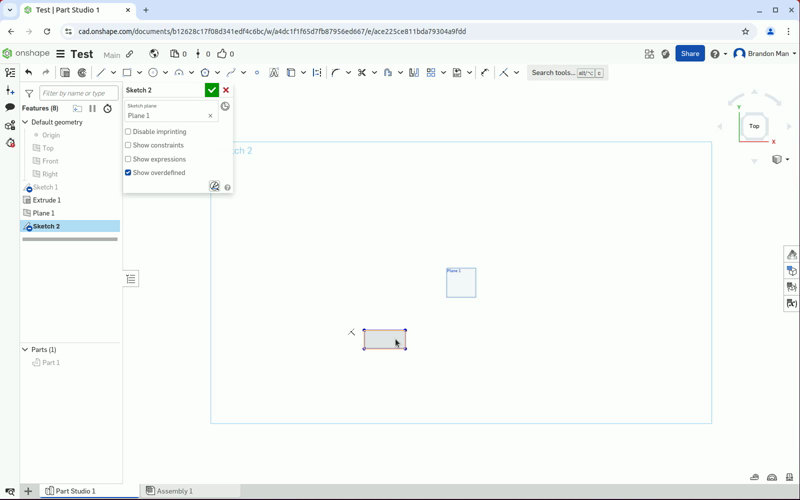
scroll(6)
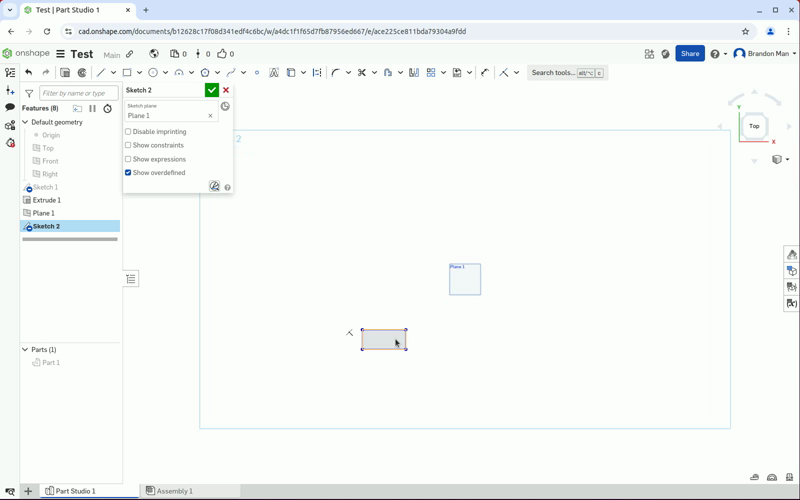
scroll(6)
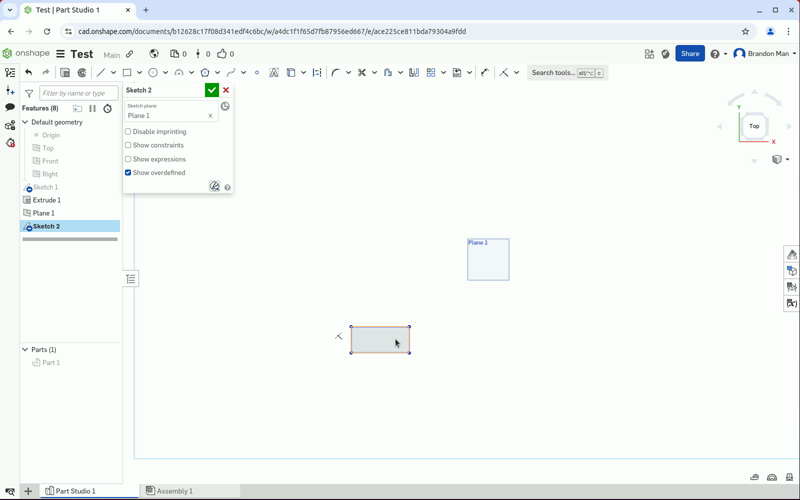
scroll(6)
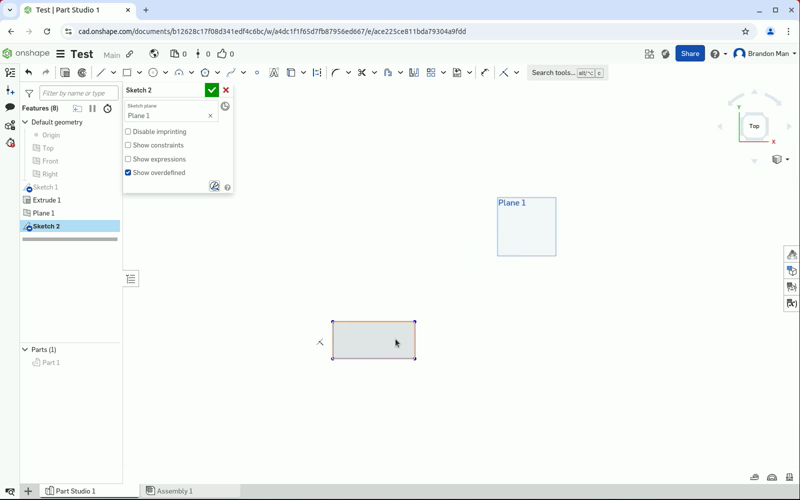
scroll(6)
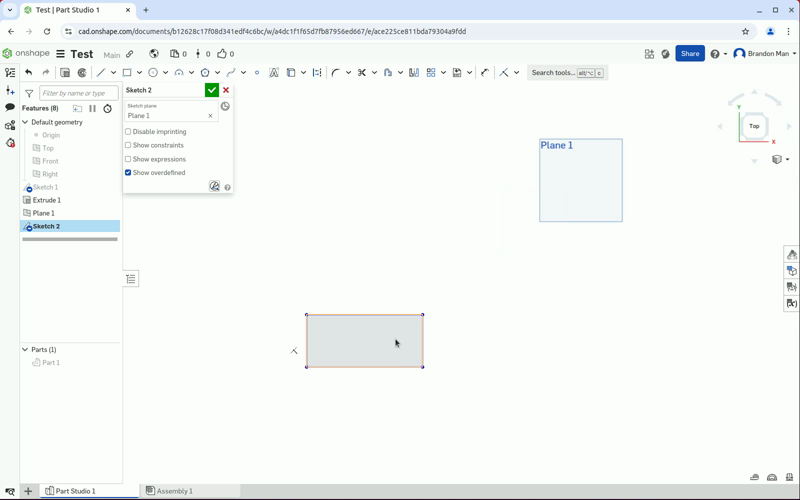
scroll(6)
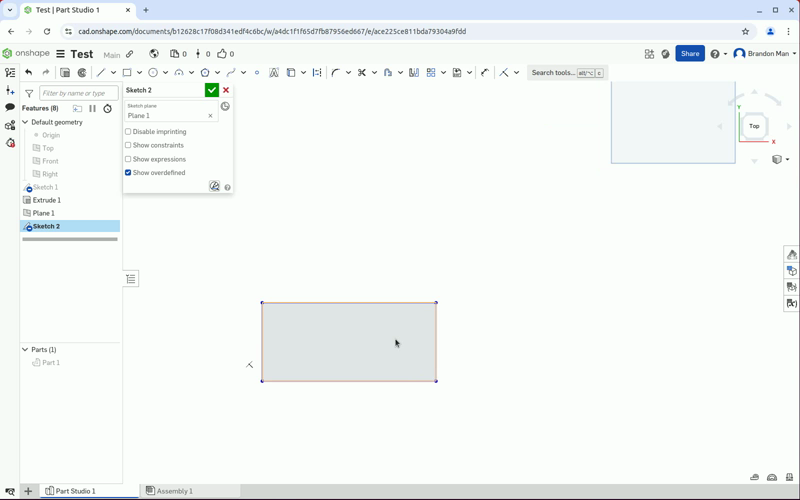
scroll(6)
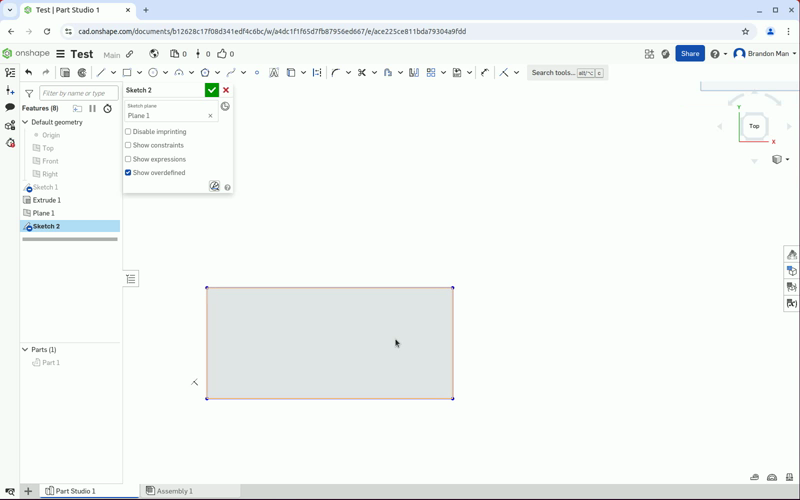
scroll(6)
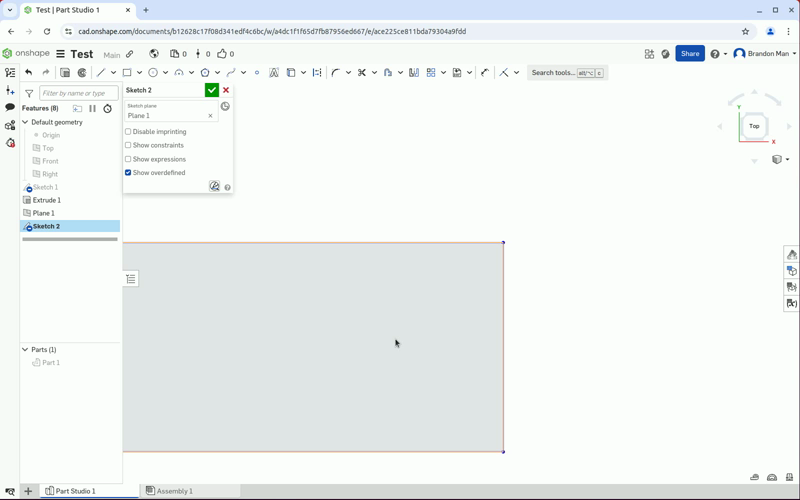
click(395, 338)
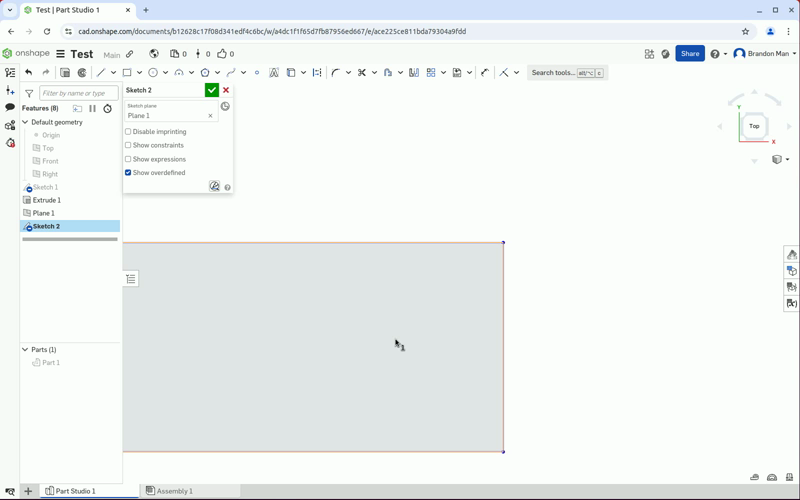
scroll(-6)
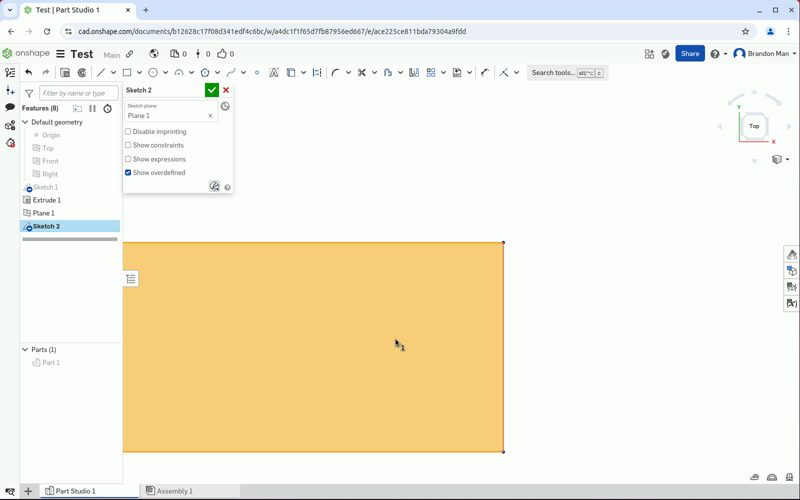
scroll(-6)
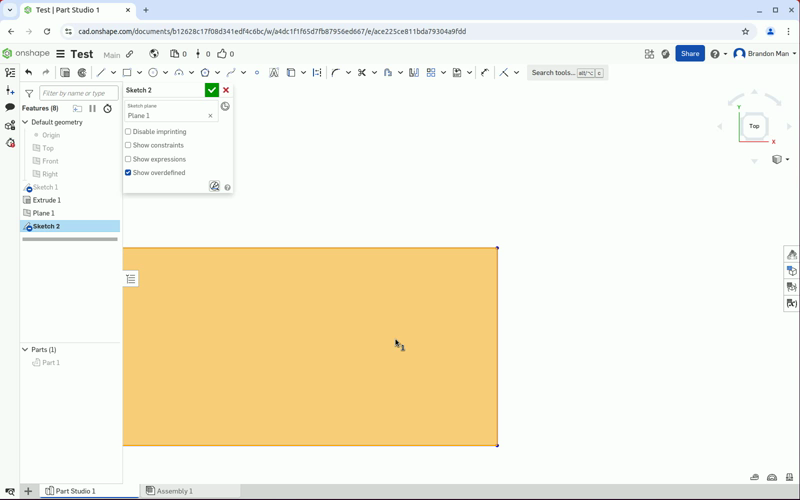
scroll(-6)
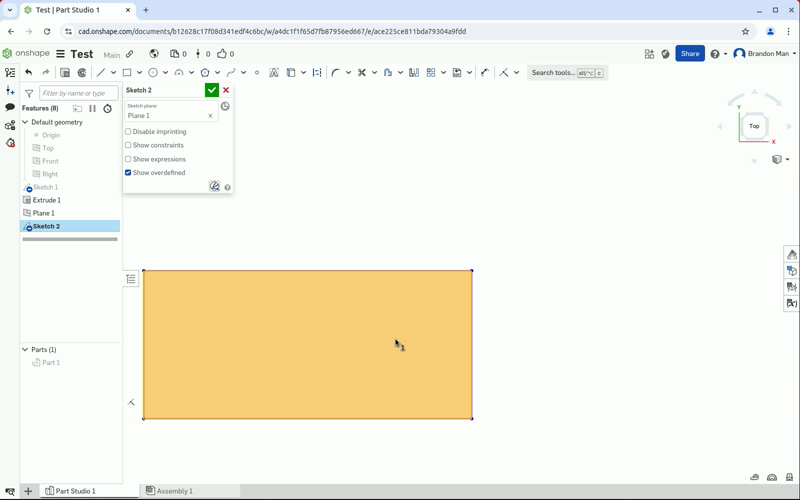
scroll(-6)
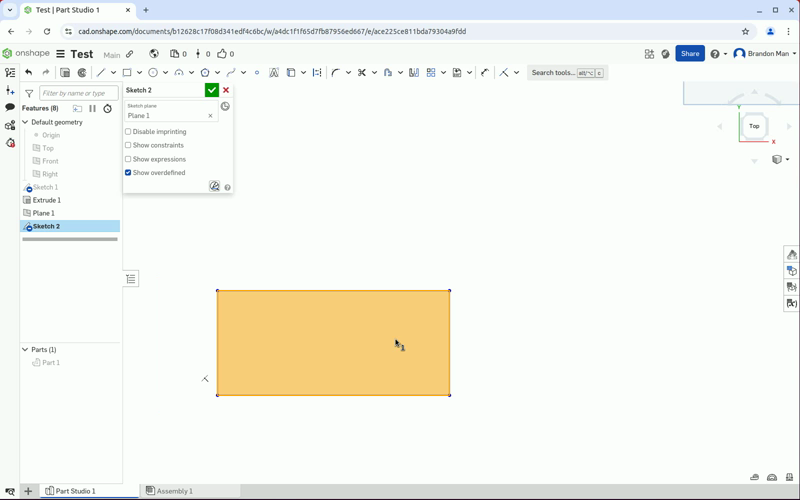
scroll(-6)
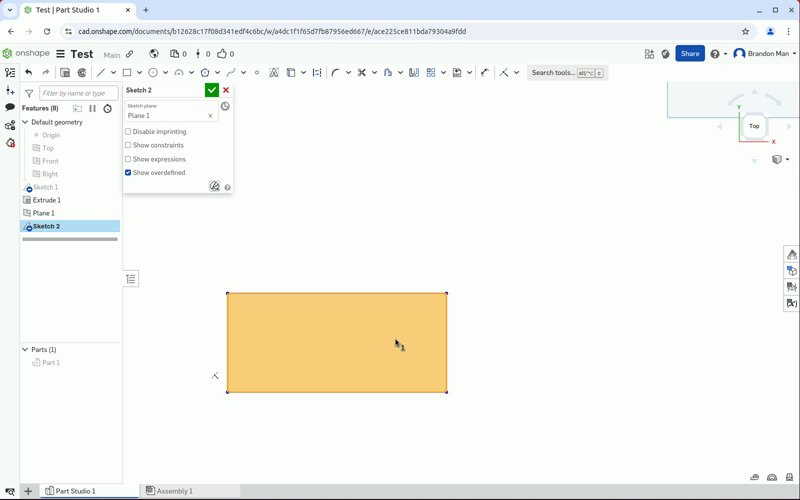
scroll(-6)
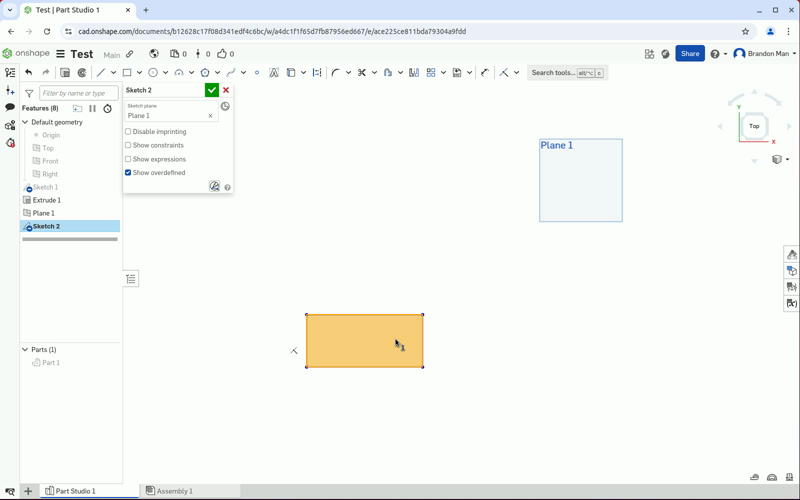
scroll(-6)
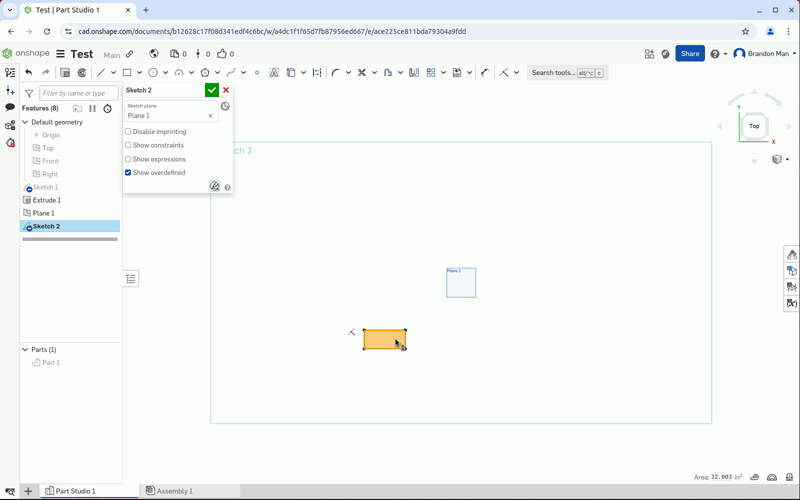
mouse_move(73, 352)
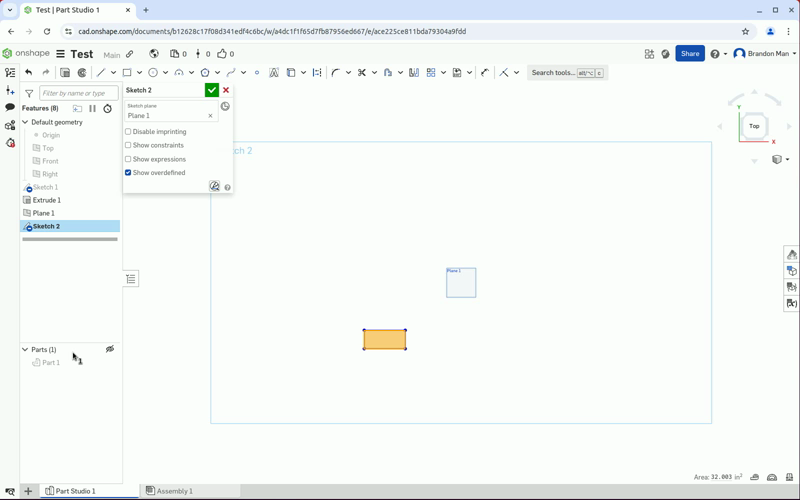
key(shift+y)
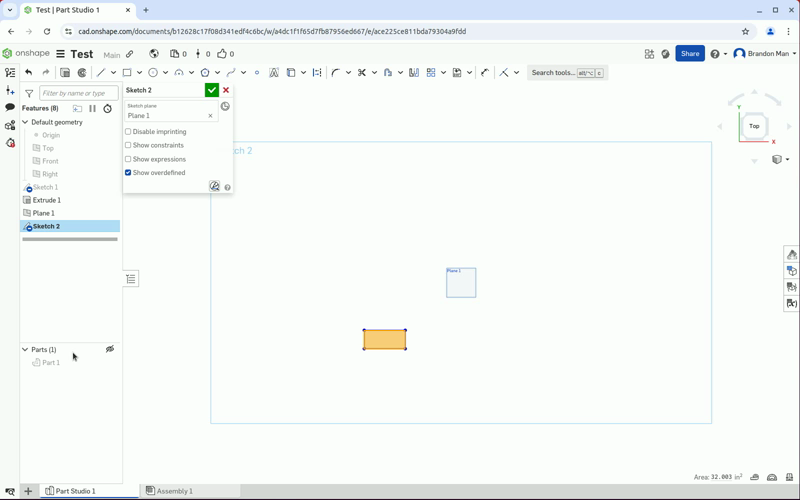
key(shift+e)
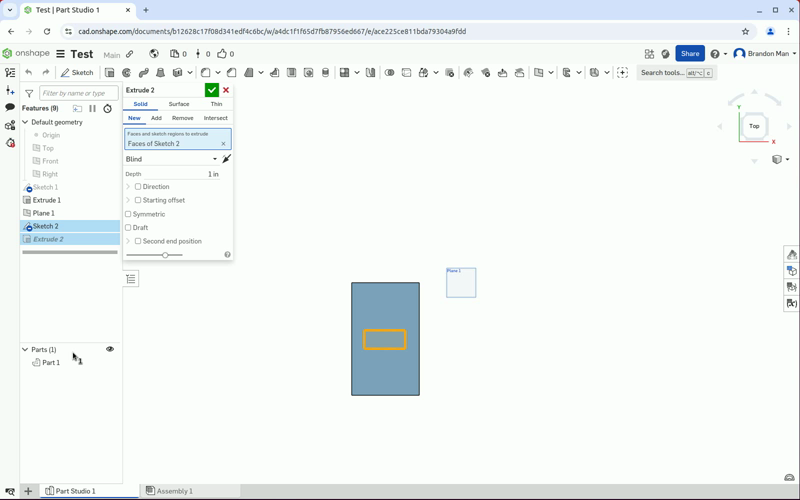
mouse_move(143, 106)
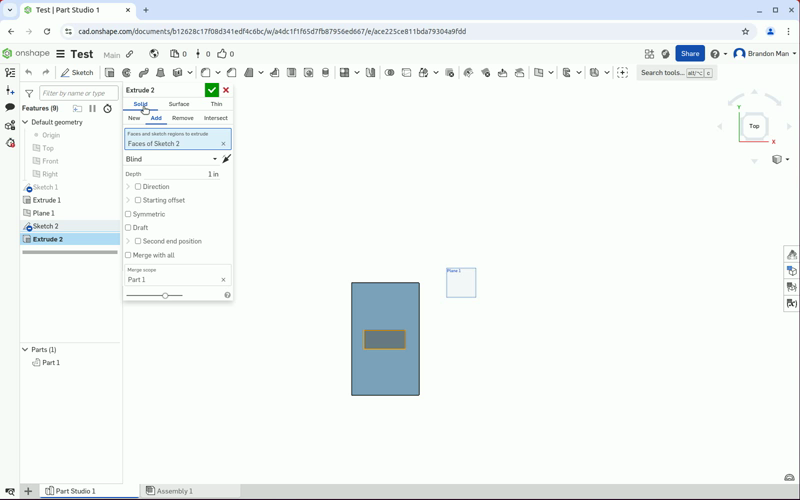
click(143, 106)
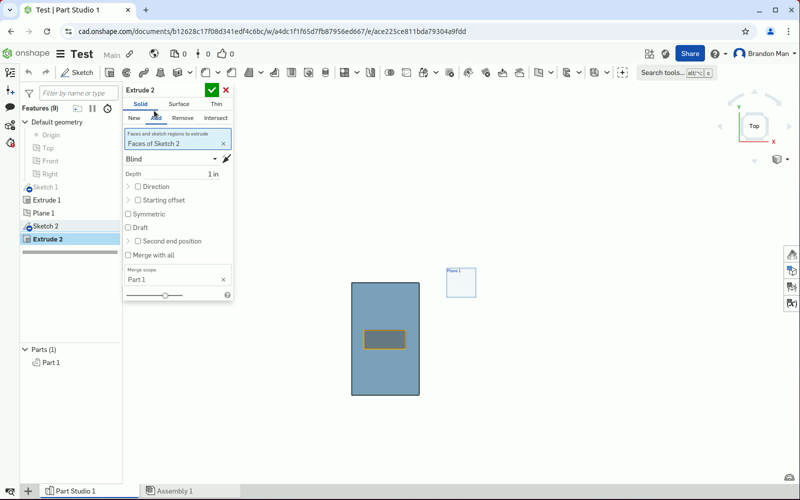
mouse_move(186, 120)
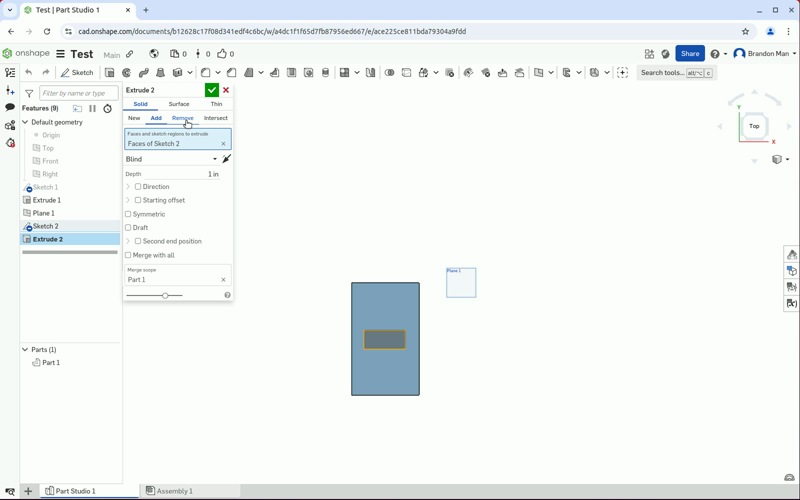
click(186, 120)
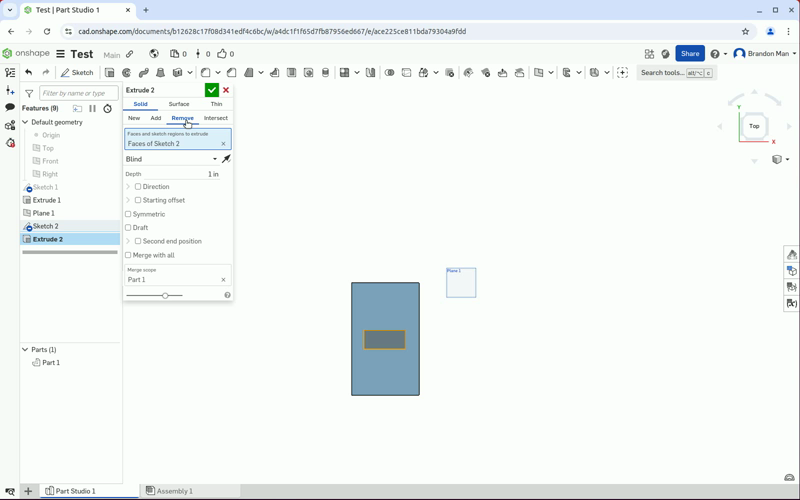
key(tab, 4)
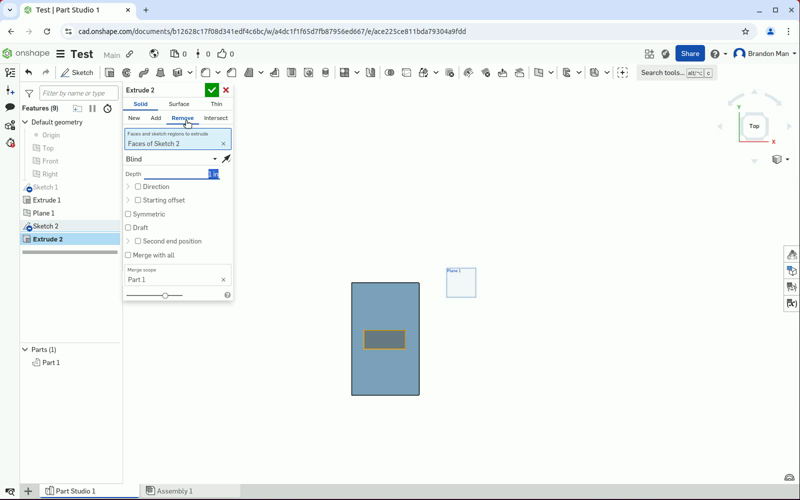
text(1.926)
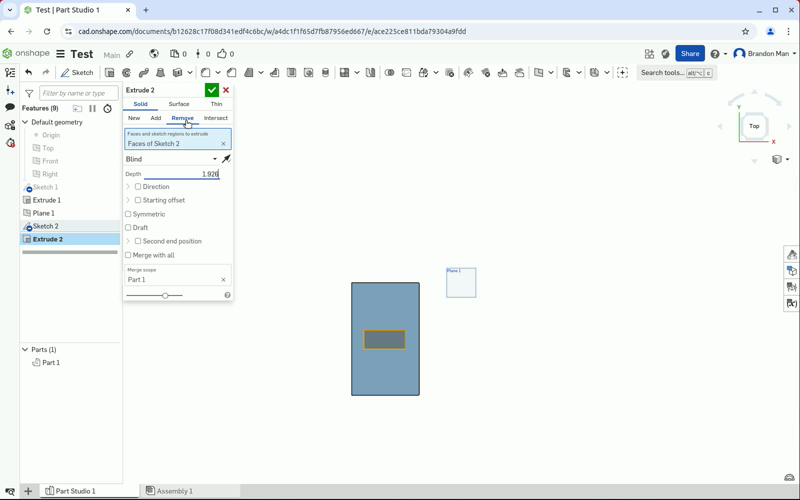
key(tab, 6)
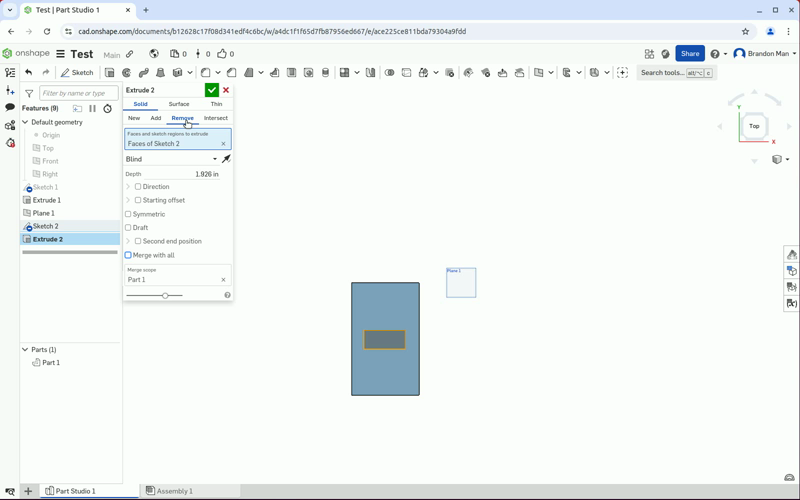
key(space)
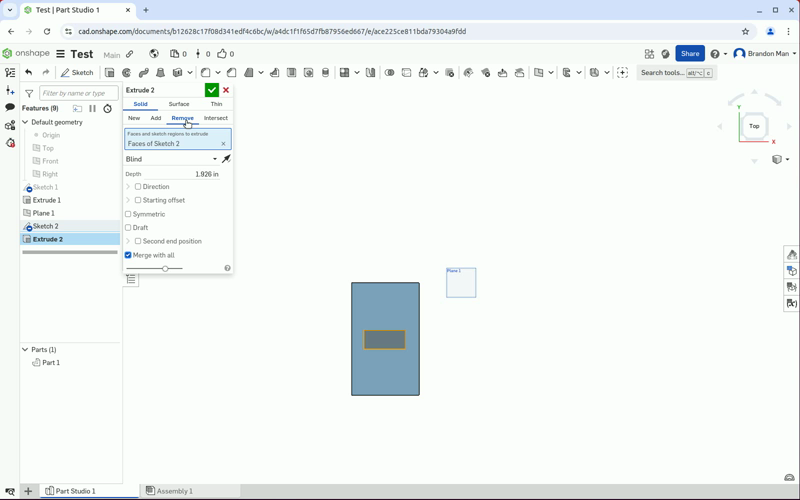
key(enter)
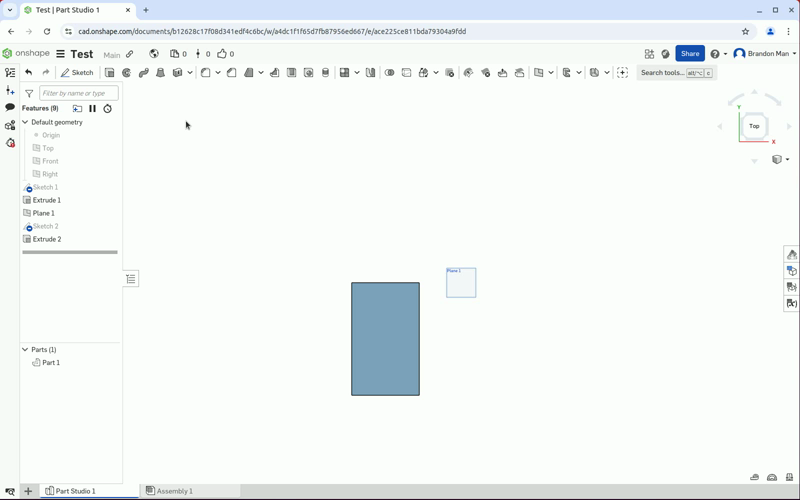
key(shift+h)
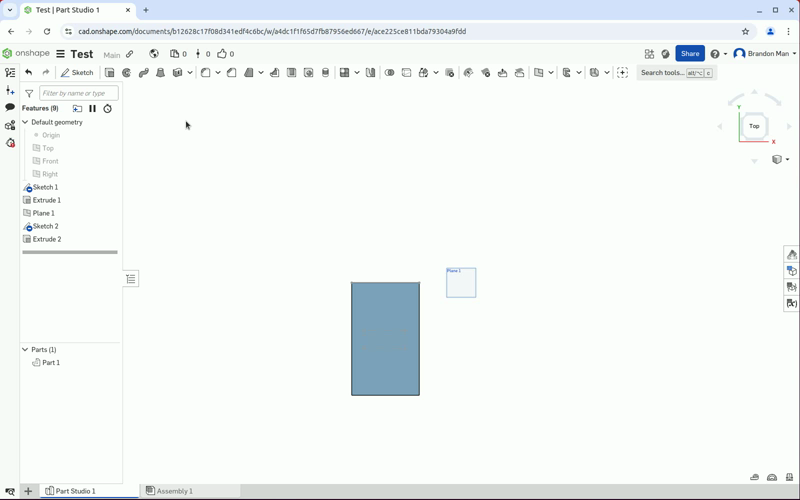
key(shift+h)
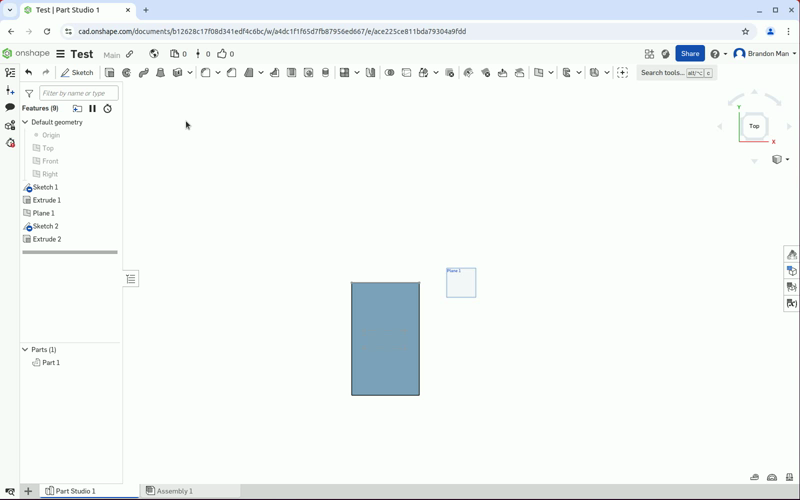
key(shift+7)
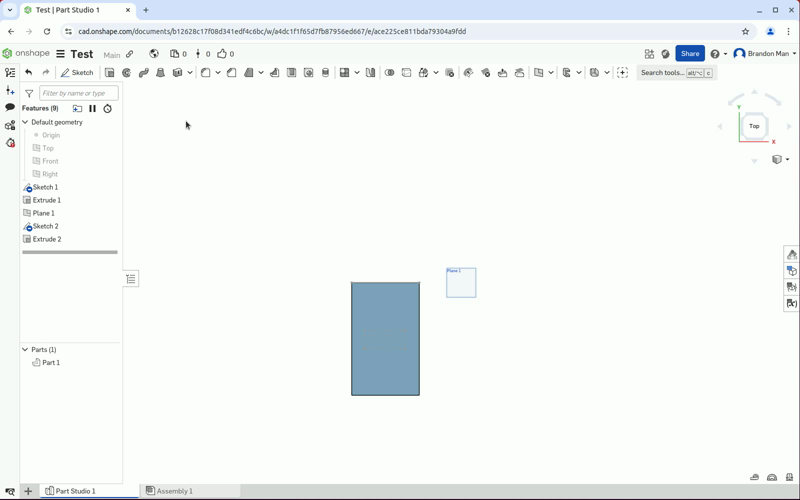
key(up, 3)
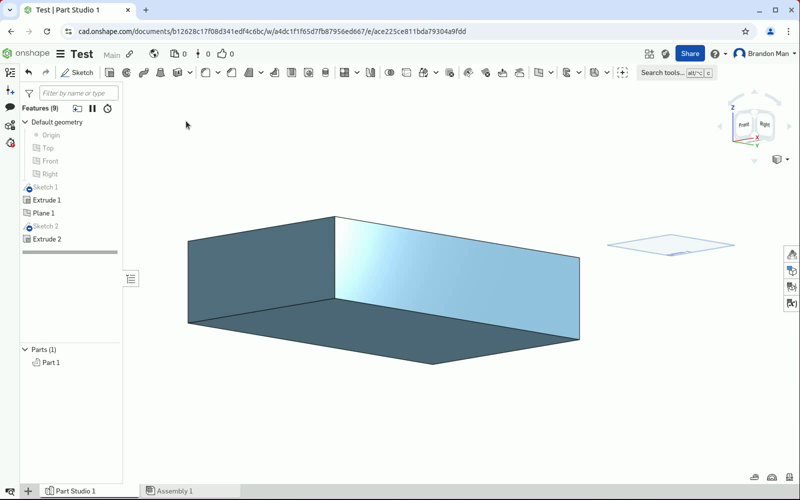
key(left, 3)
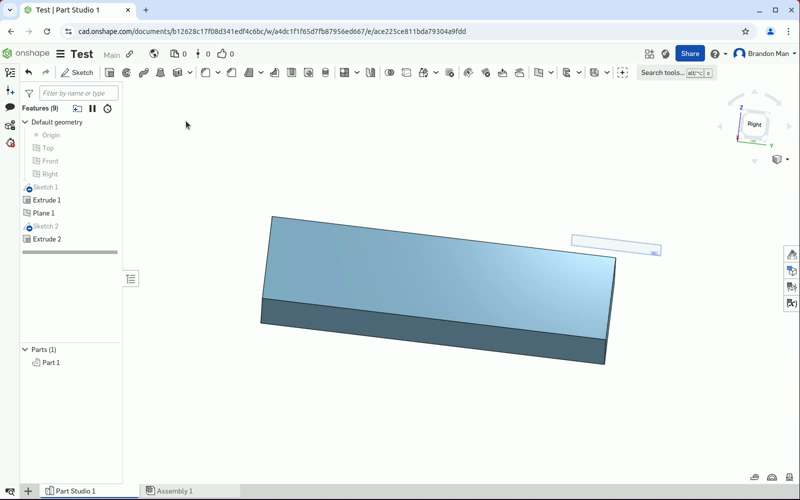
key(right, 3)
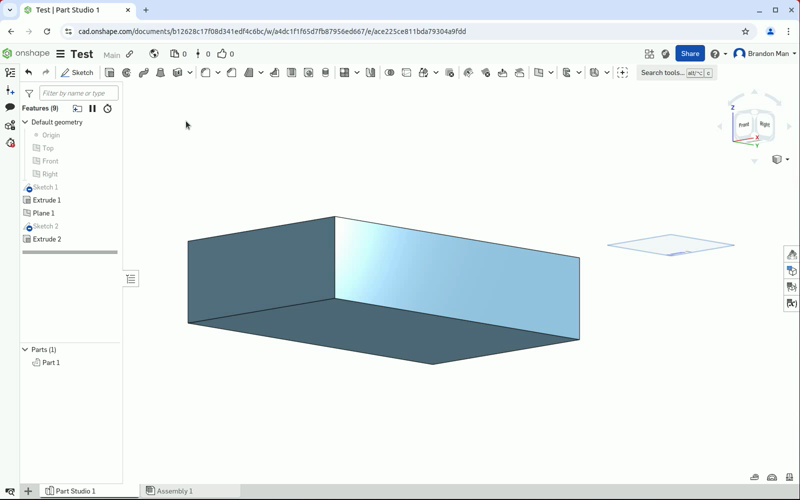
key(down, 3)
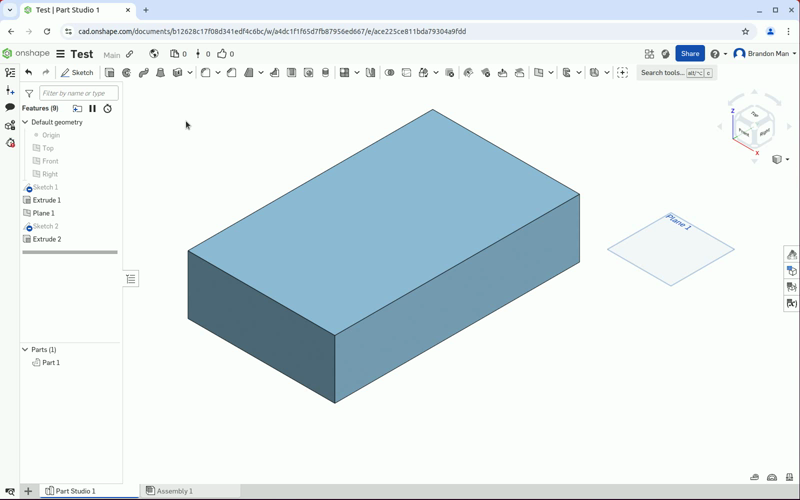
mouse_move(73, 189)
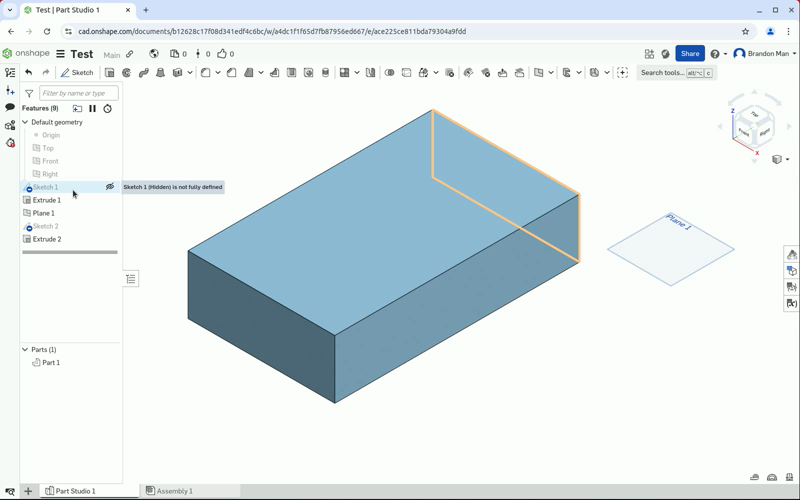
click(73, 189)